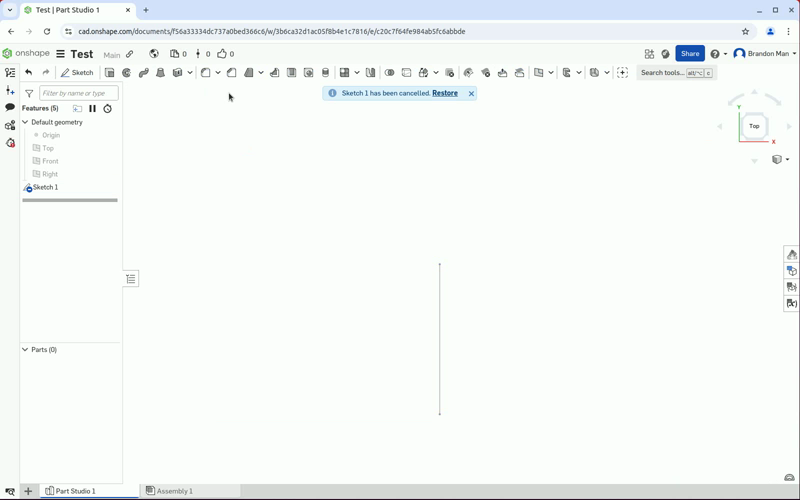
key(shift+h)
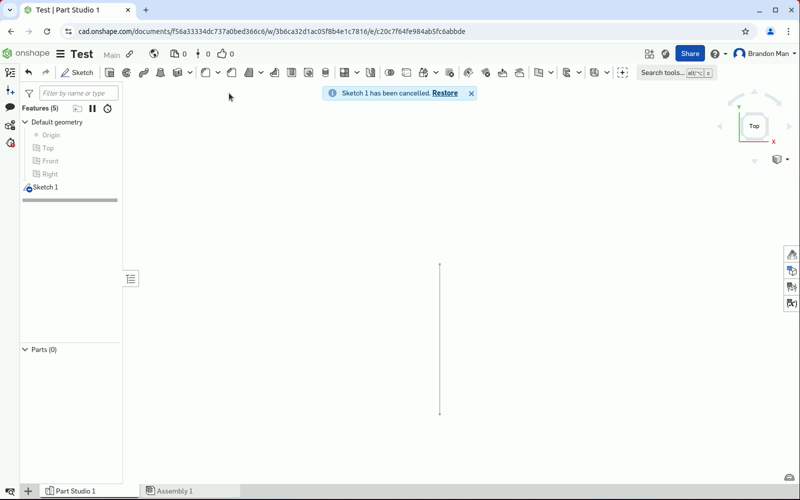
key(shift+s)
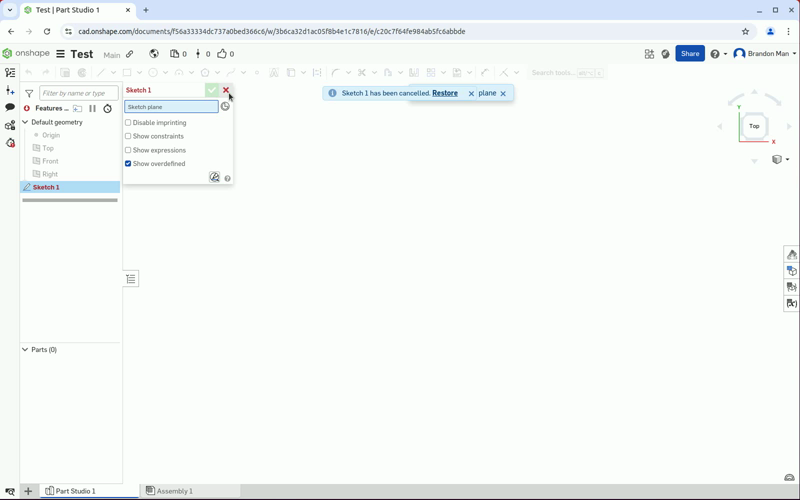
mouse_move(73, 150)
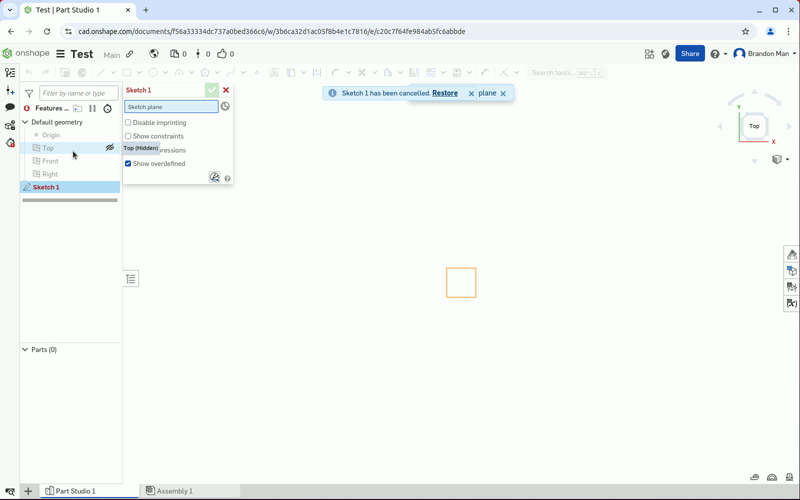
click(73, 150)
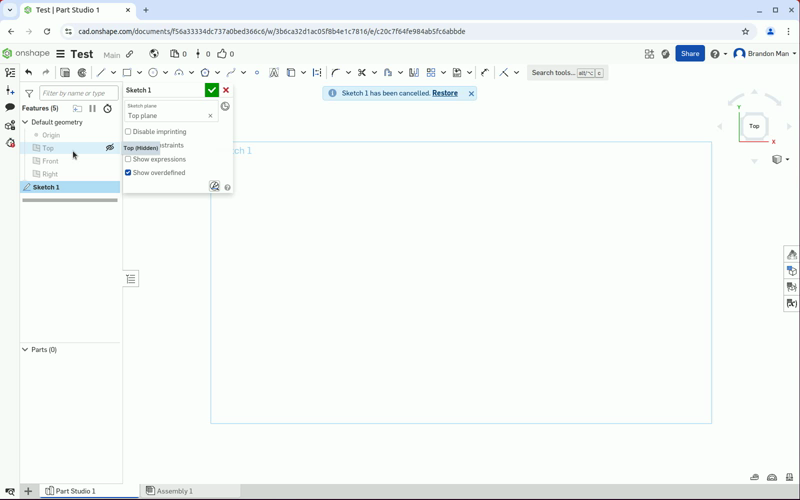
mouse_move(73, 352)
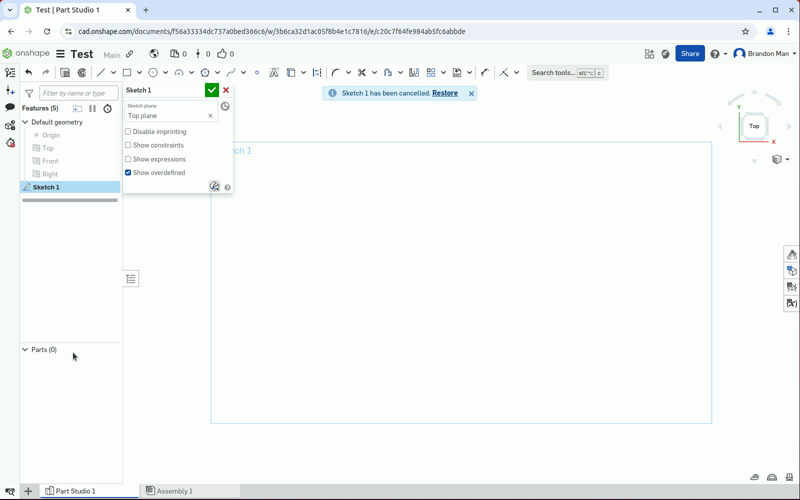
key(y)
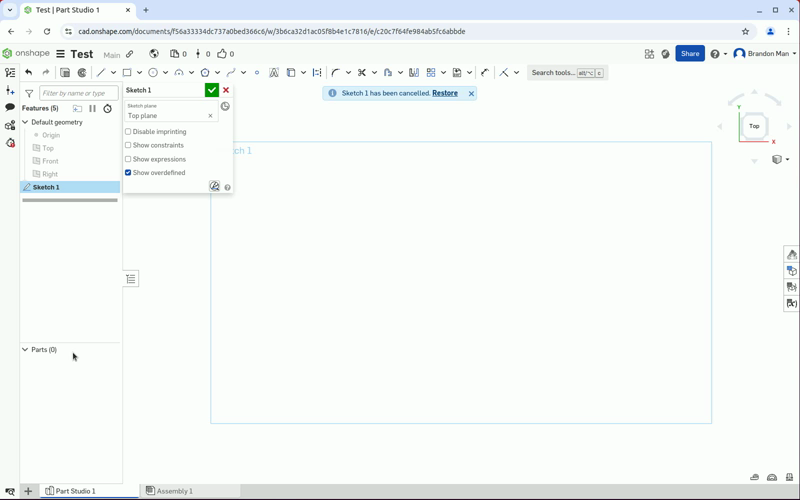
key(l)
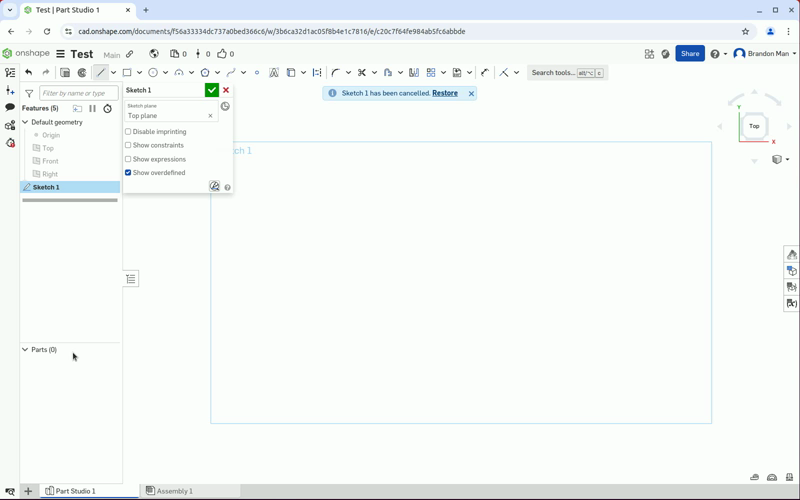
key_down(shift)
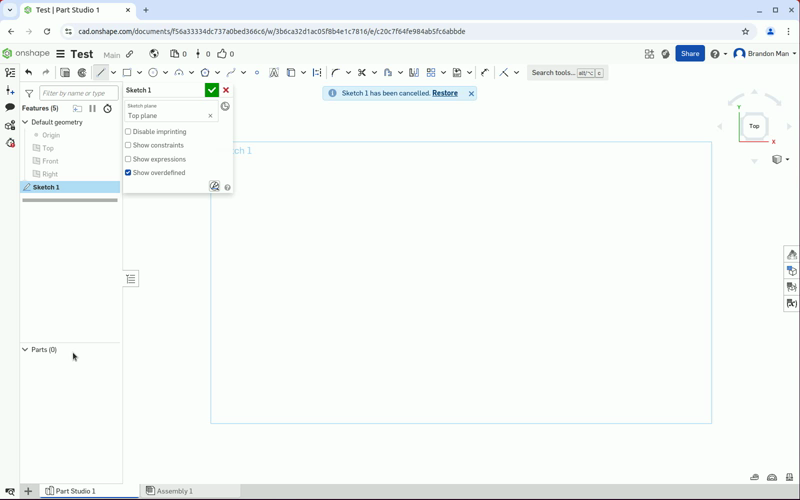
mouse_move(441, 301)
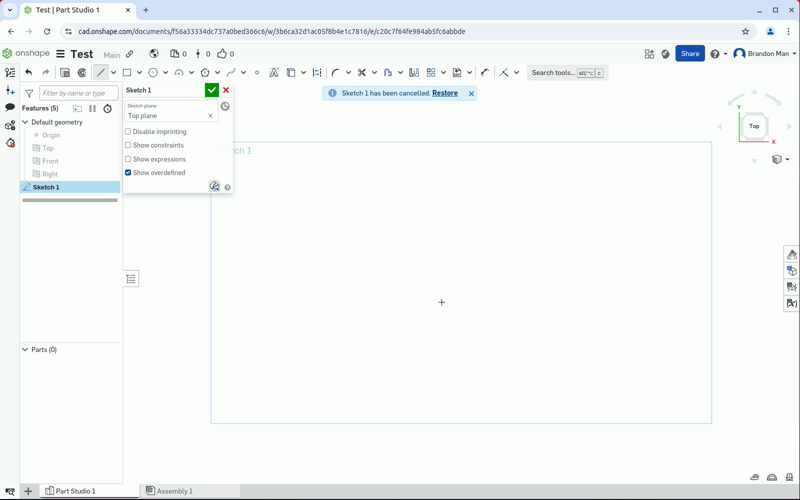
click(441, 301)
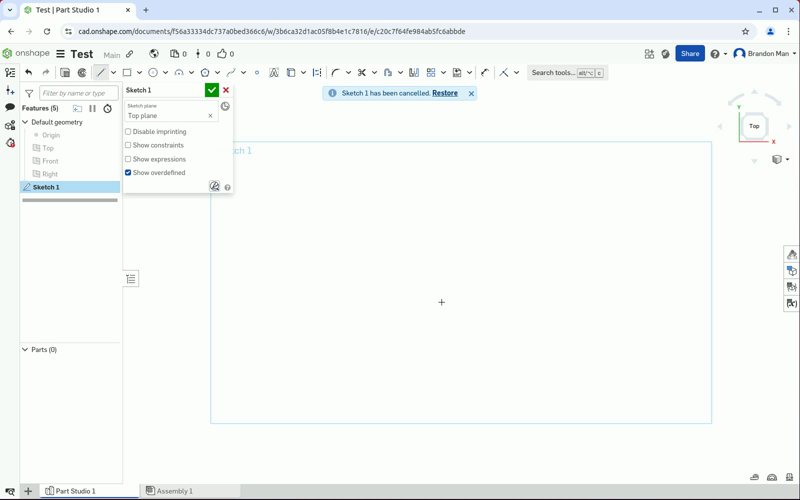
key_up(shift)
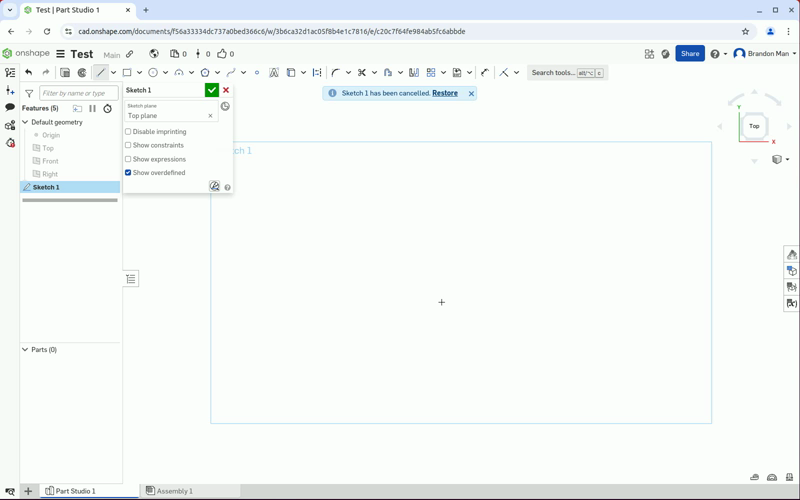
key_down(shift)
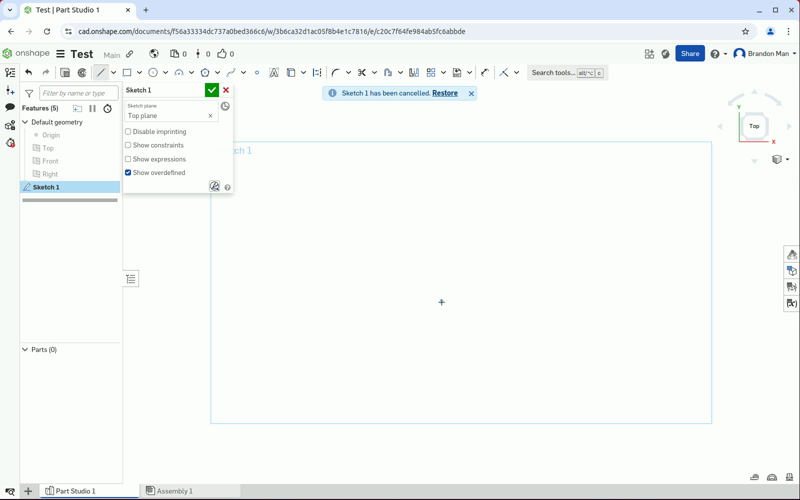
mouse_move(471, 301)
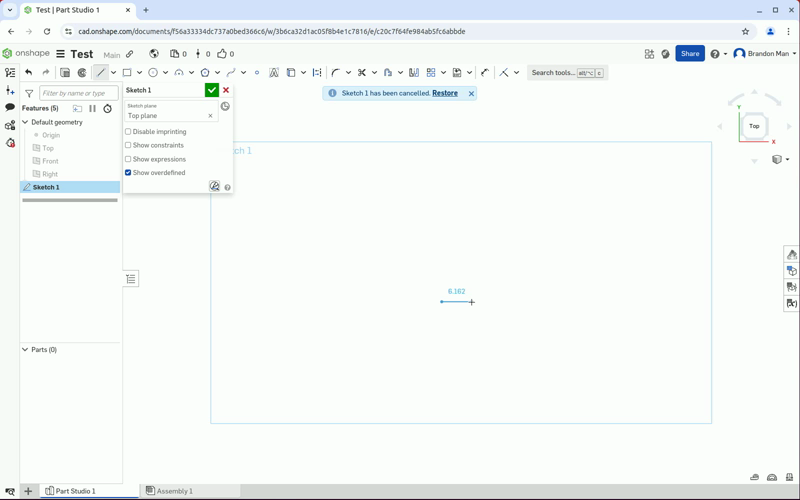
mouse_move(480, 301)
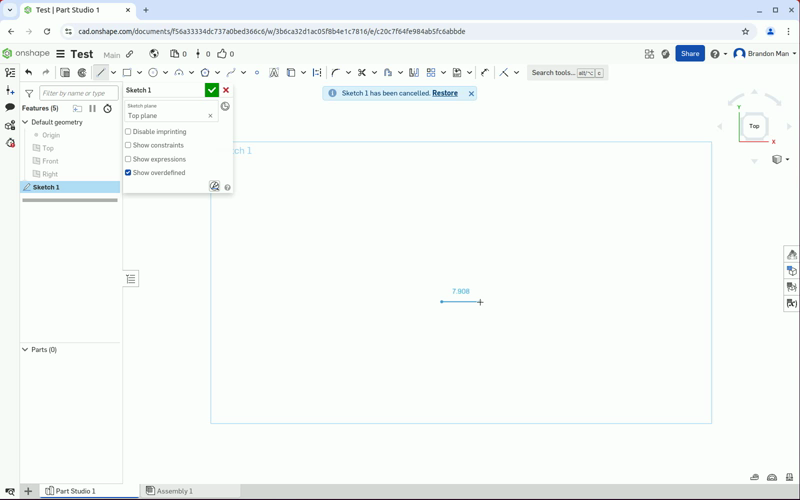
click(480, 301)
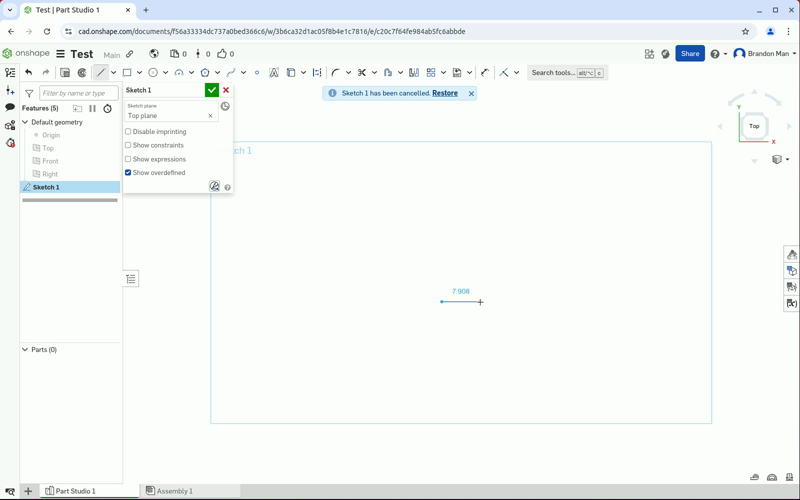
key_up(shift)
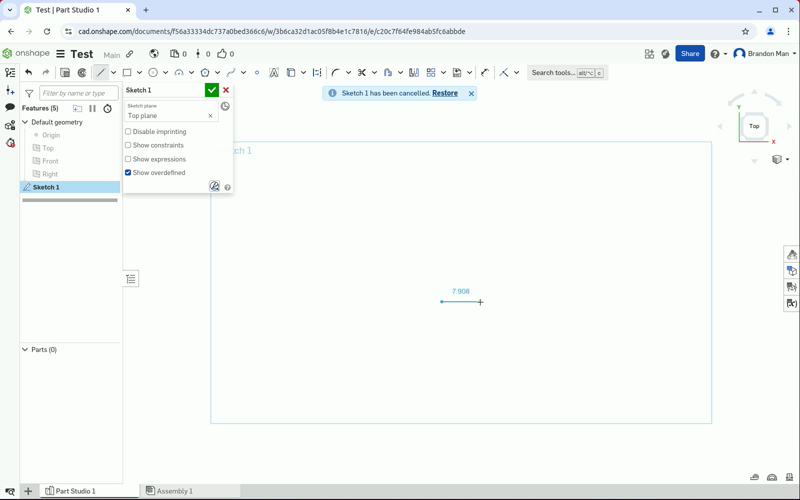
key_down(shift)
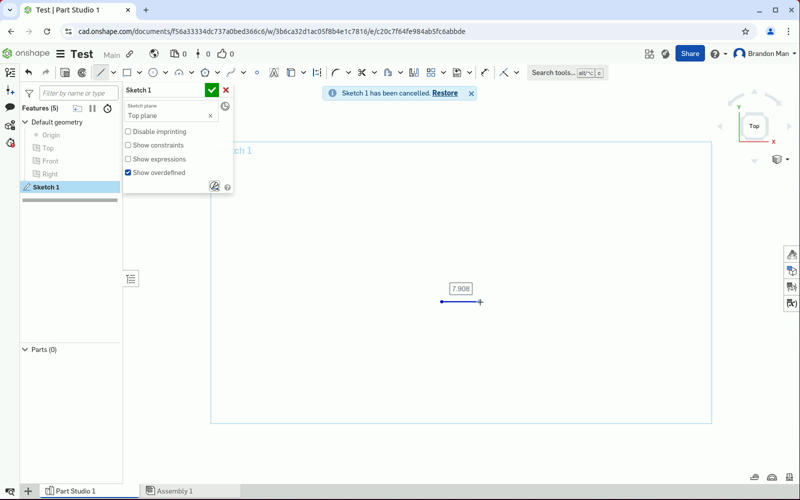
mouse_move(510, 301)
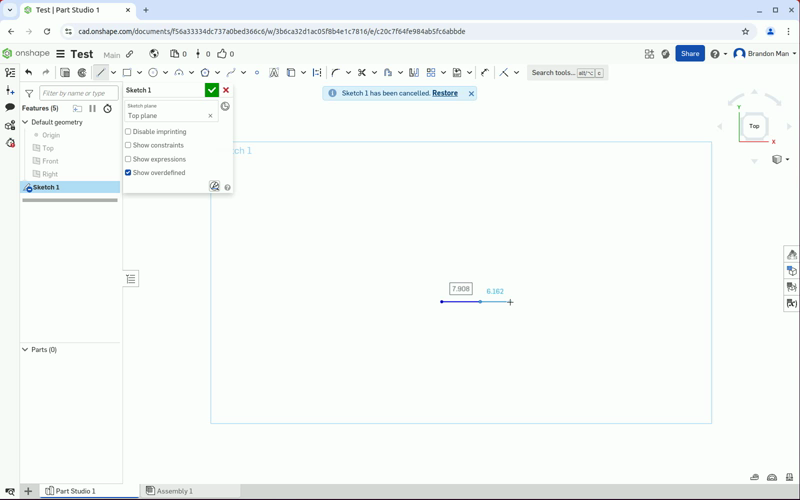
mouse_move(480, 263)
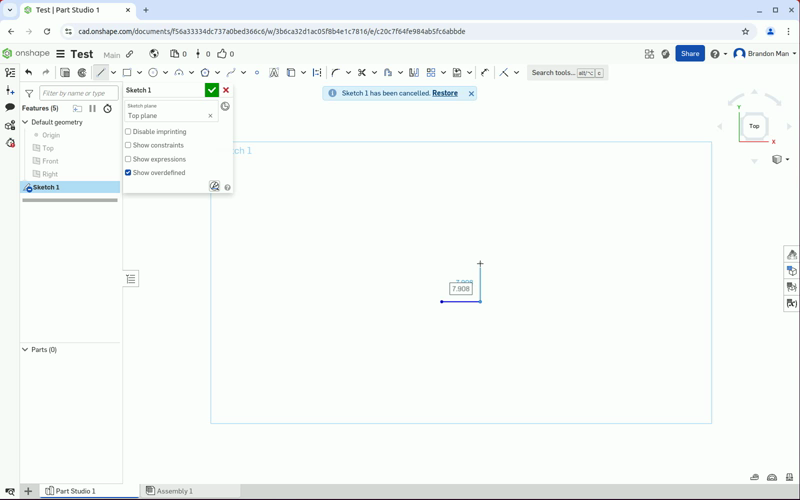
click(480, 263)
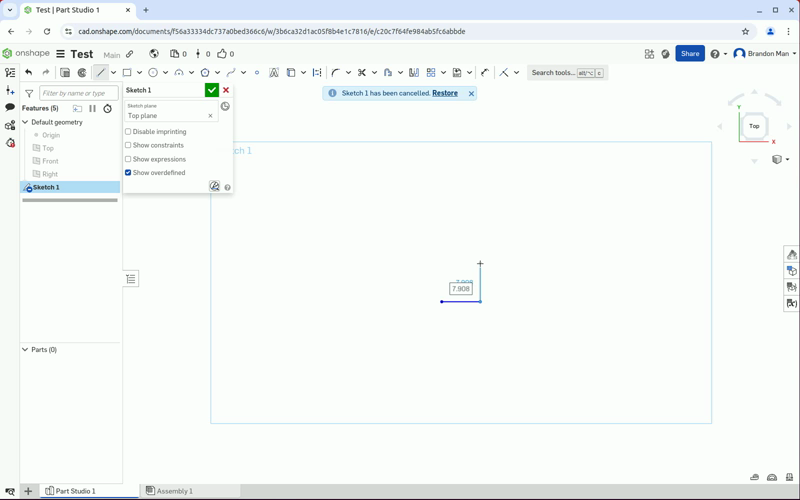
key_up(shift)
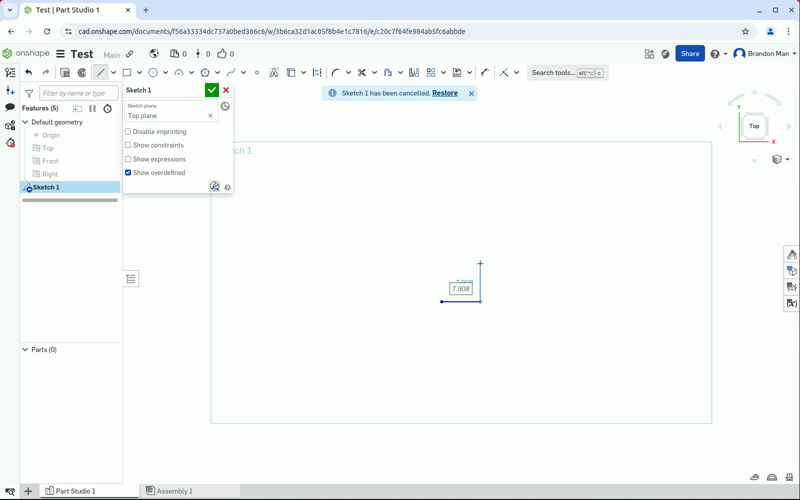
key_down(shift)
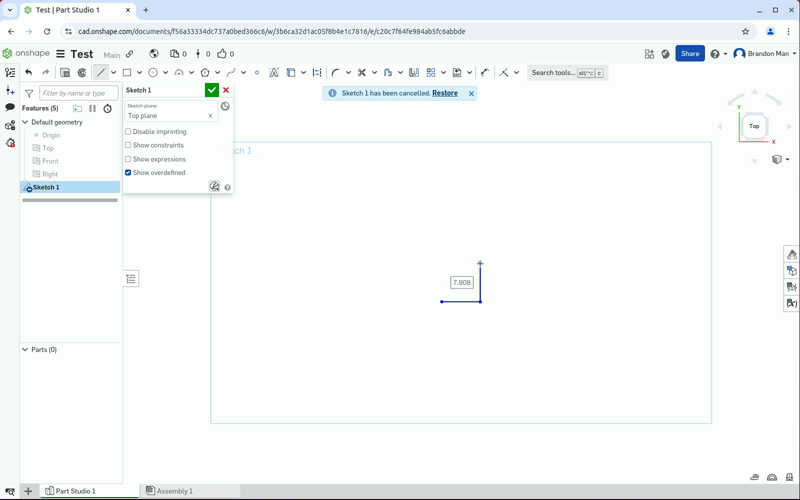
mouse_move(510, 263)
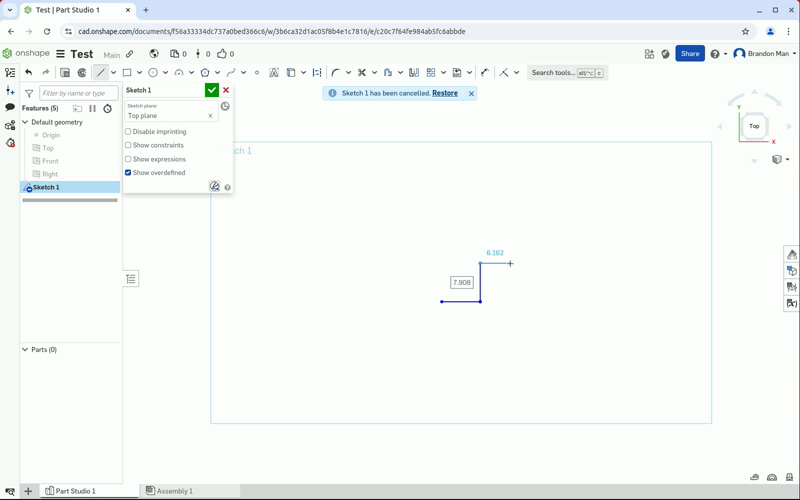
mouse_move(441, 263)
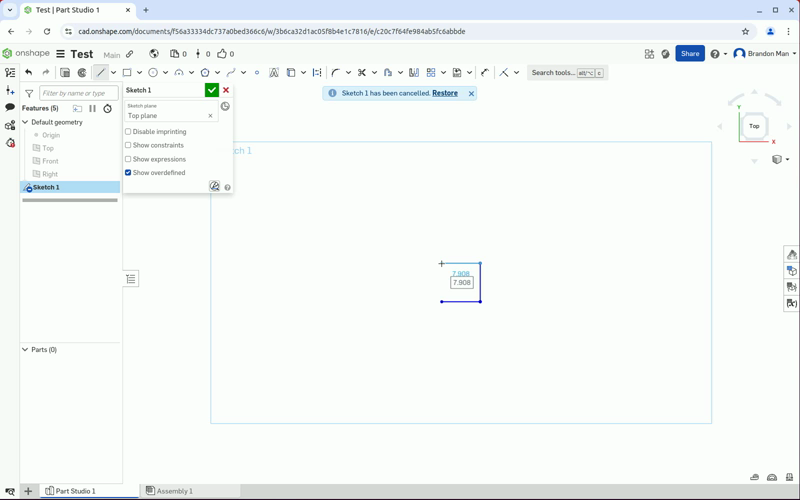
click(441, 263)
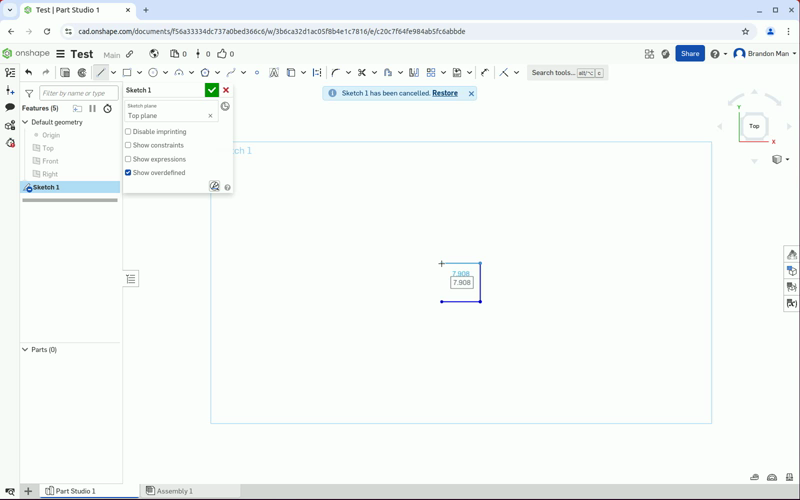
key_up(shift)
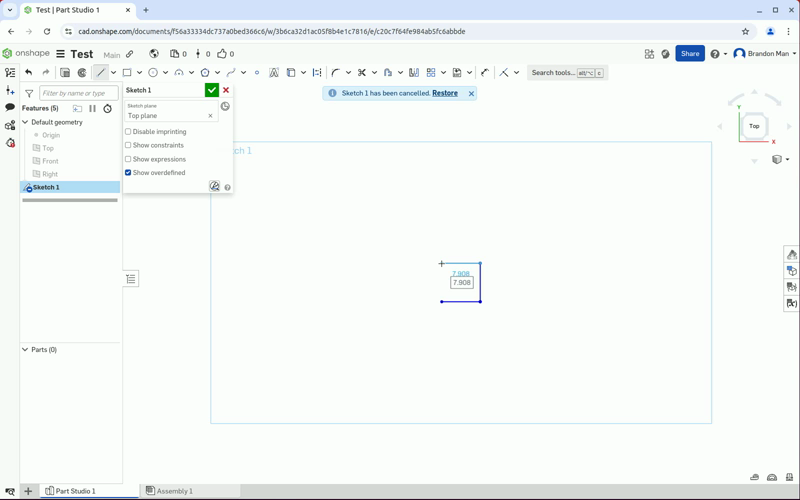
mouse_move(471, 263)
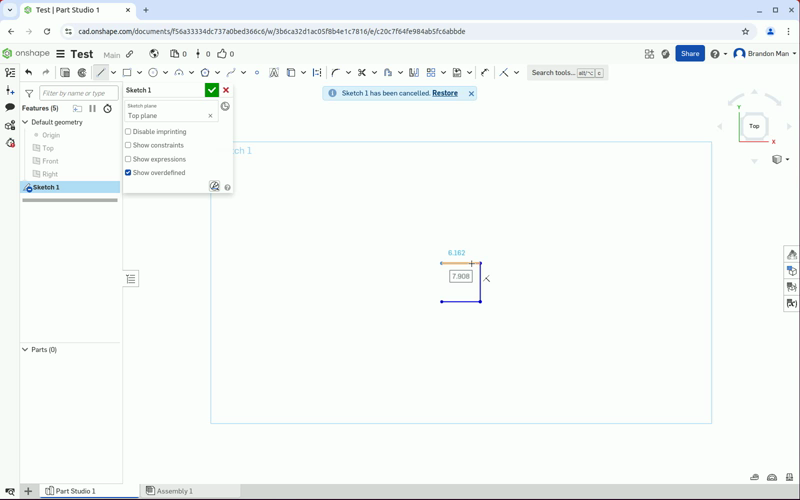
key_down(shift)
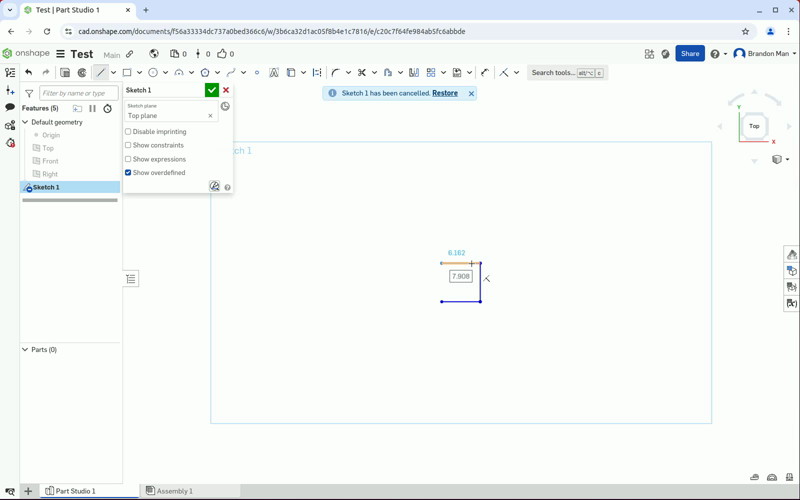
mouse_move(441, 301)
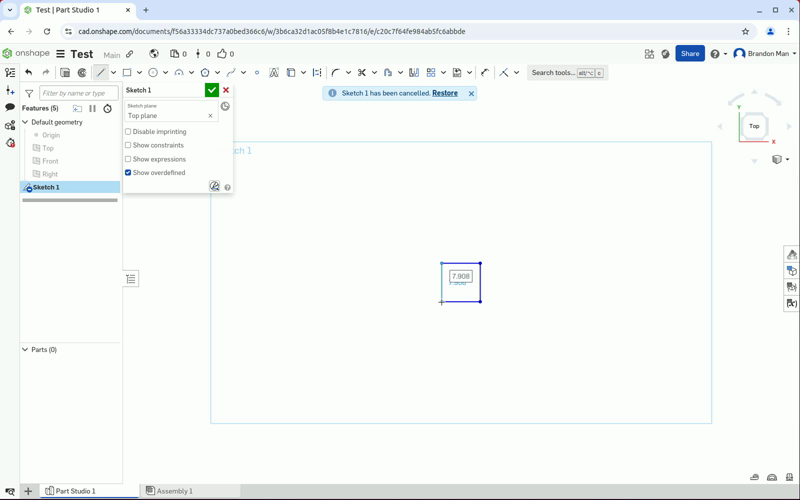
key_up(shift)
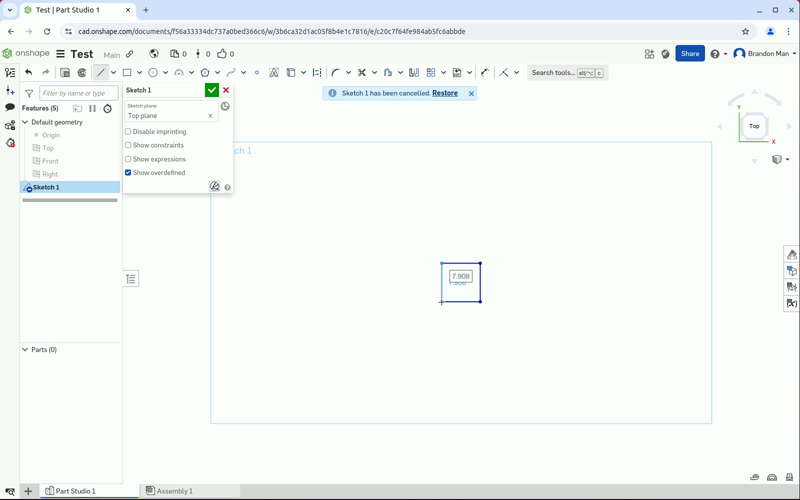
click(441, 301)
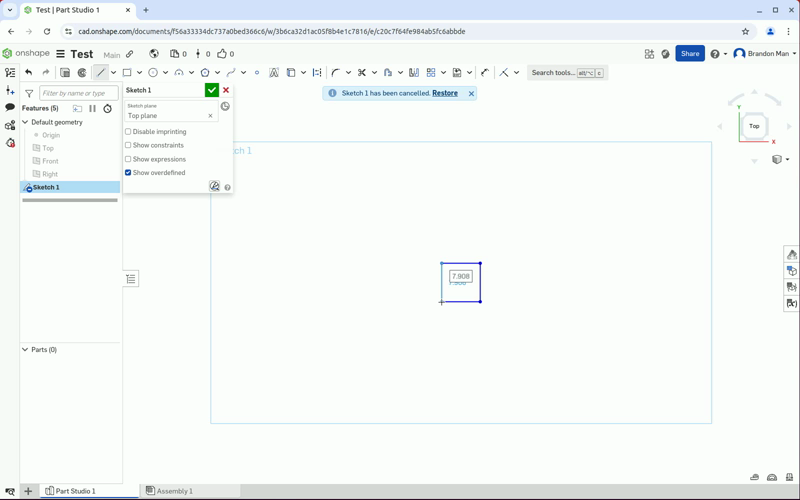
key(esc)
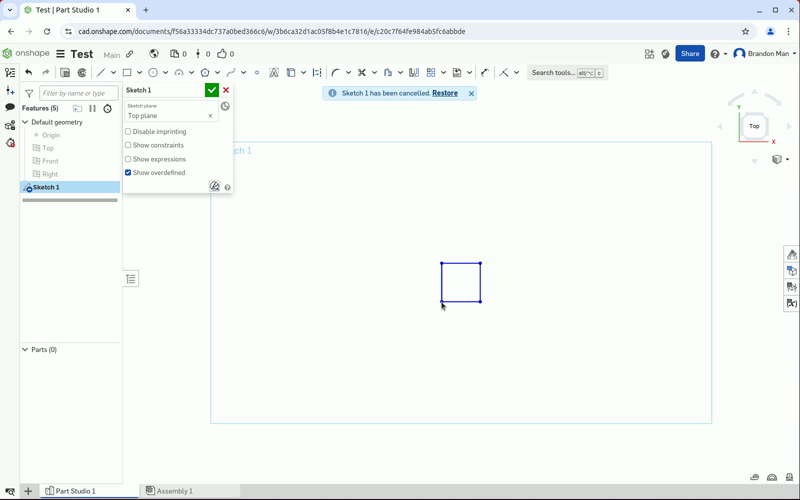
mouse_move(455, 268)
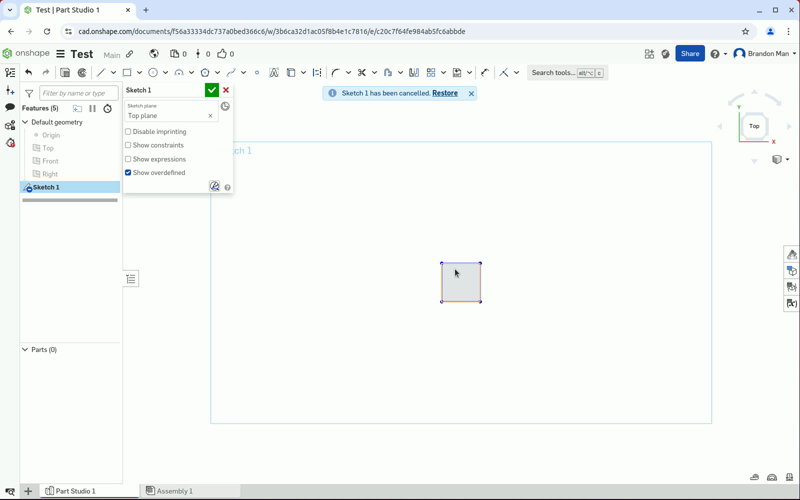
scroll(6)
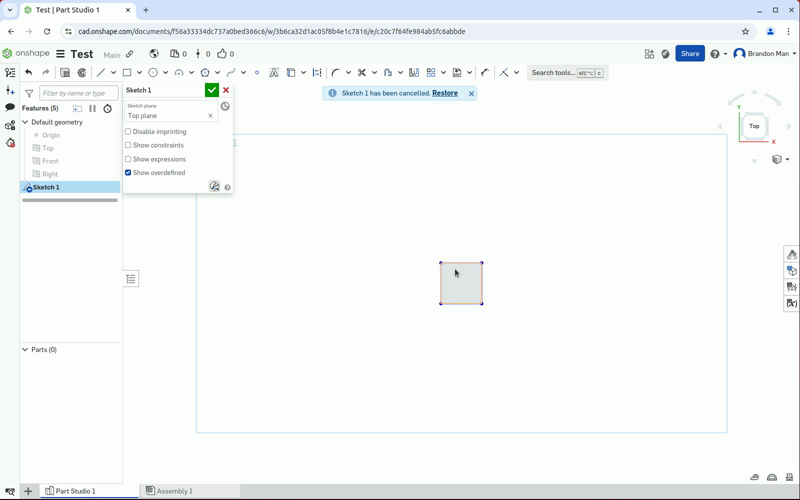
scroll(6)
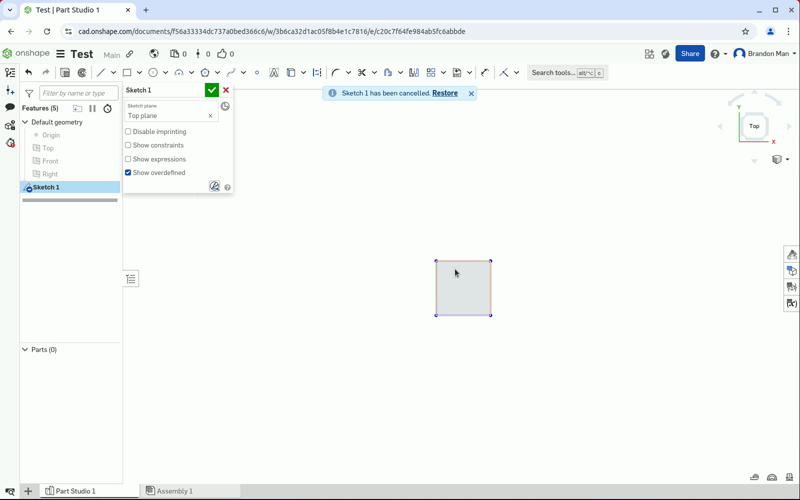
scroll(6)
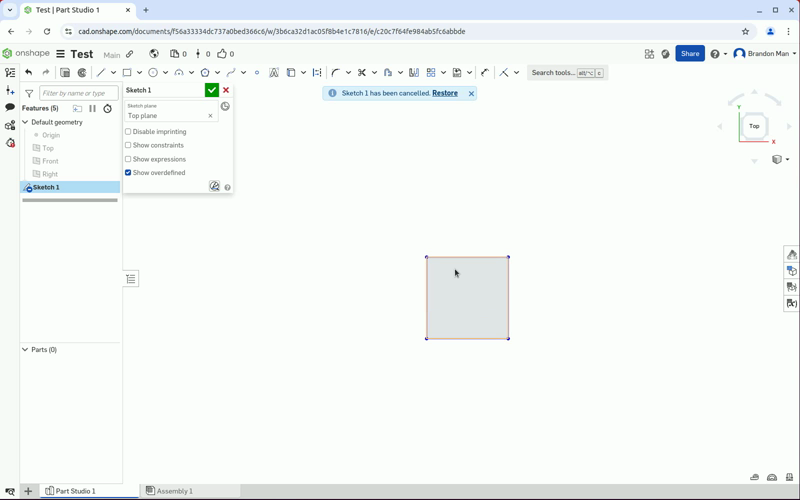
scroll(6)
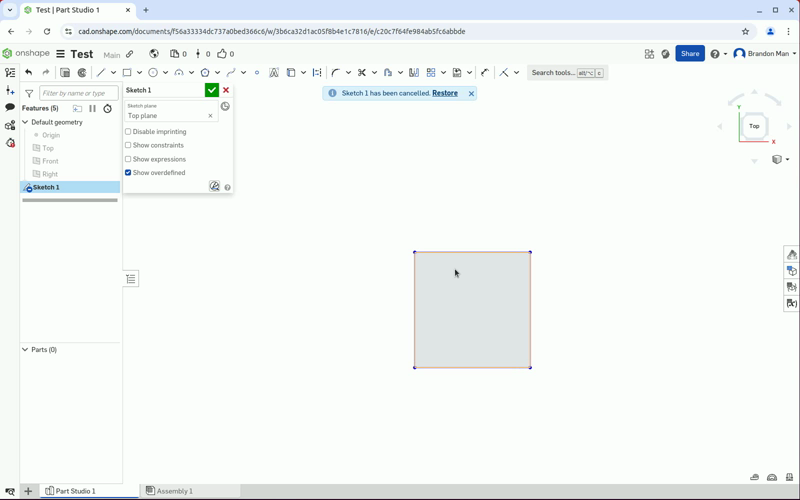
scroll(6)
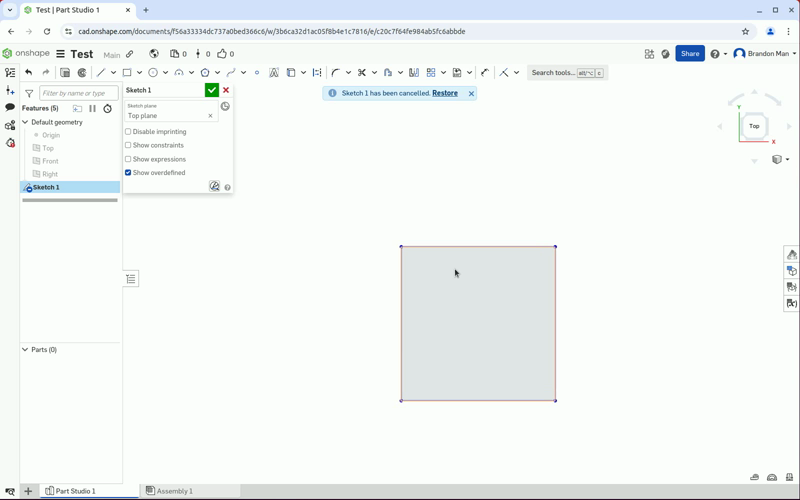
scroll(6)
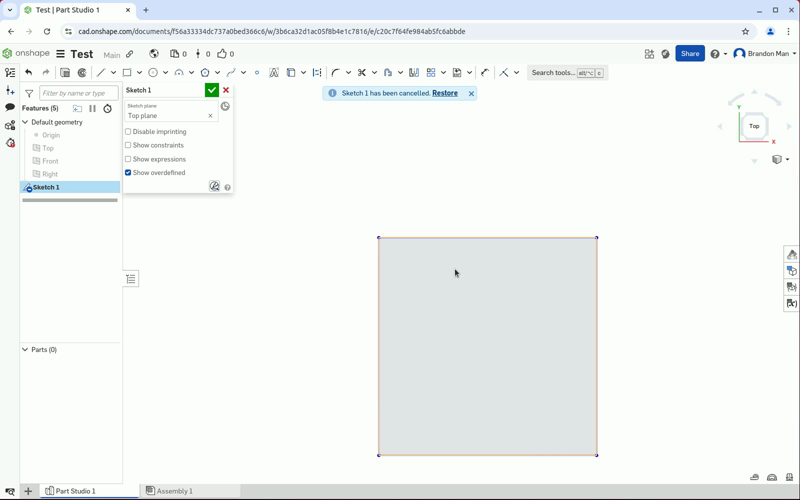
scroll(6)
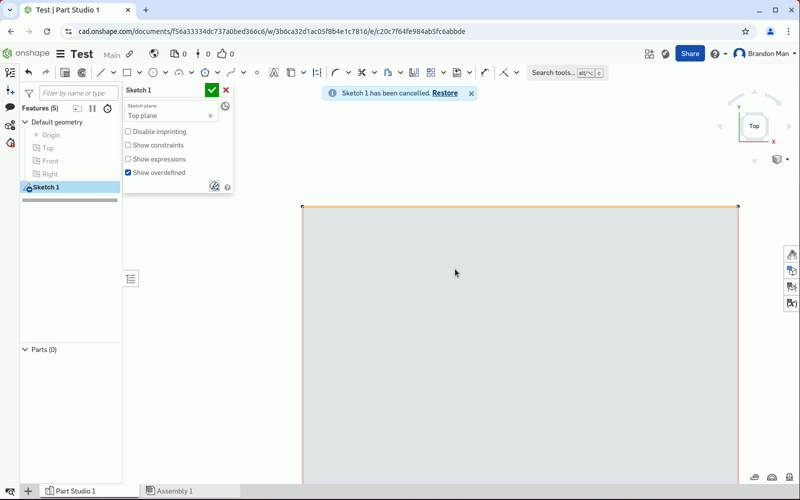
click(455, 268)
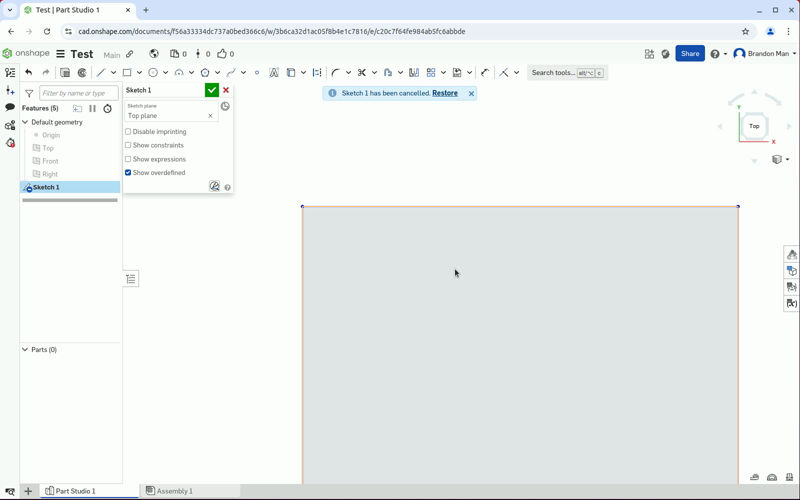
scroll(-6)
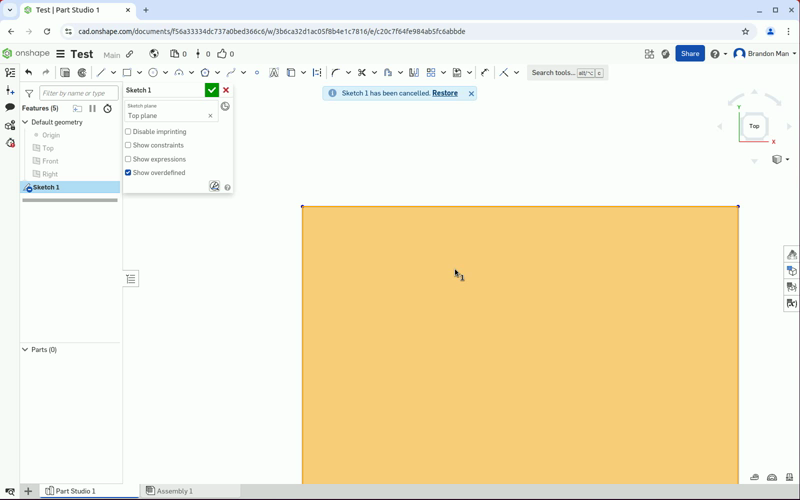
scroll(-6)
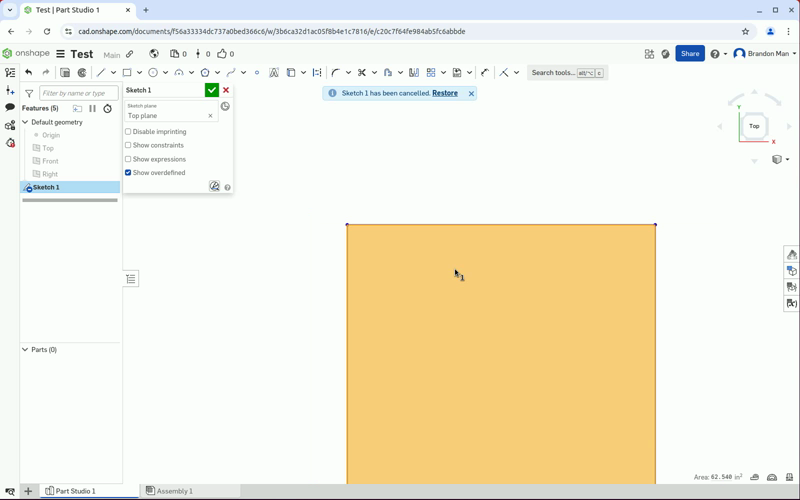
scroll(-6)
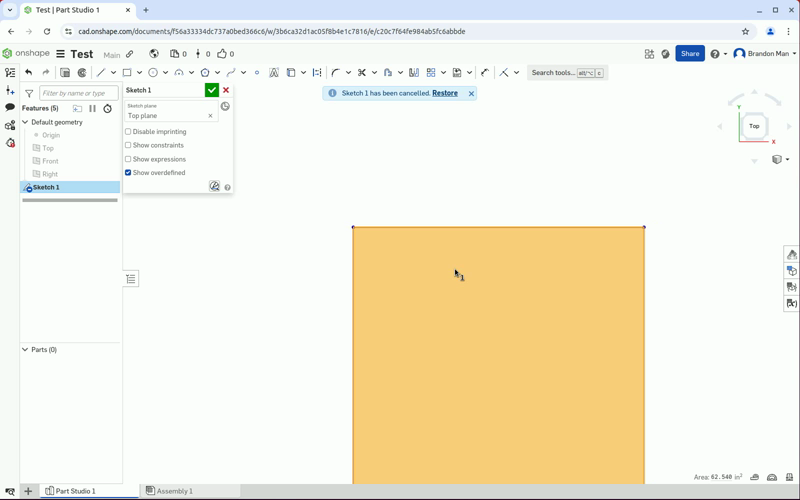
scroll(-6)
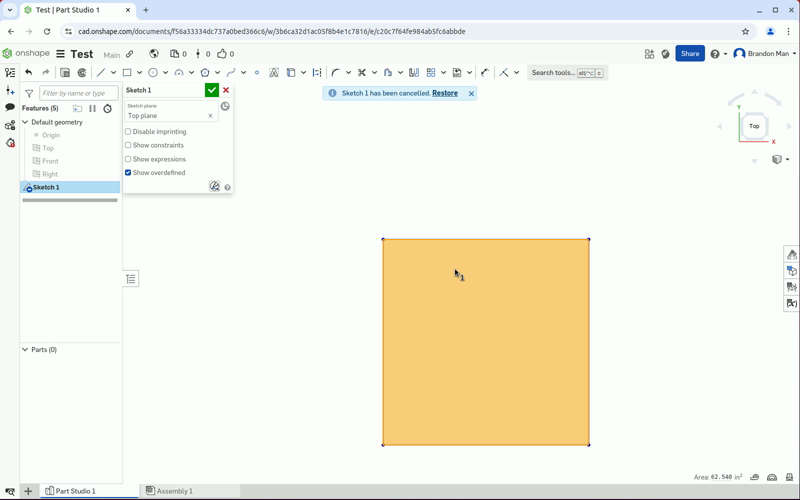
scroll(-6)
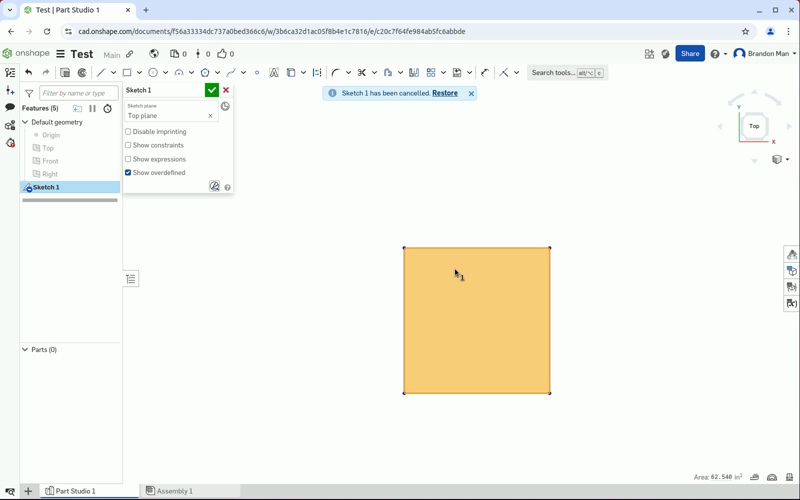
scroll(-6)
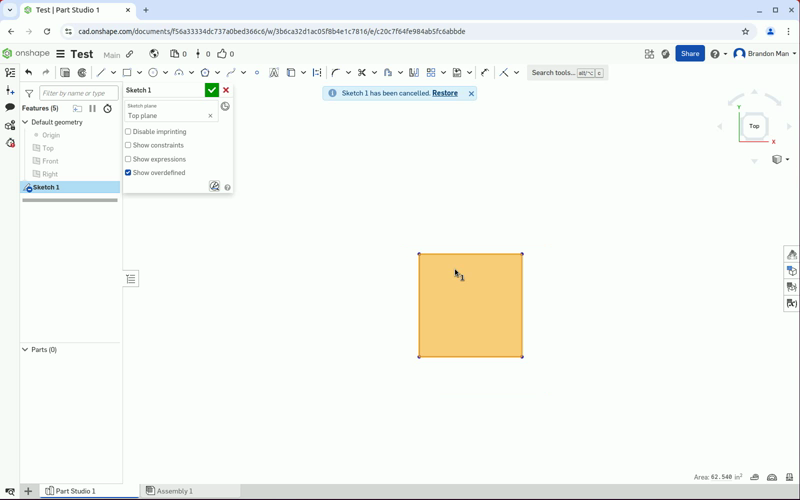
scroll(-6)
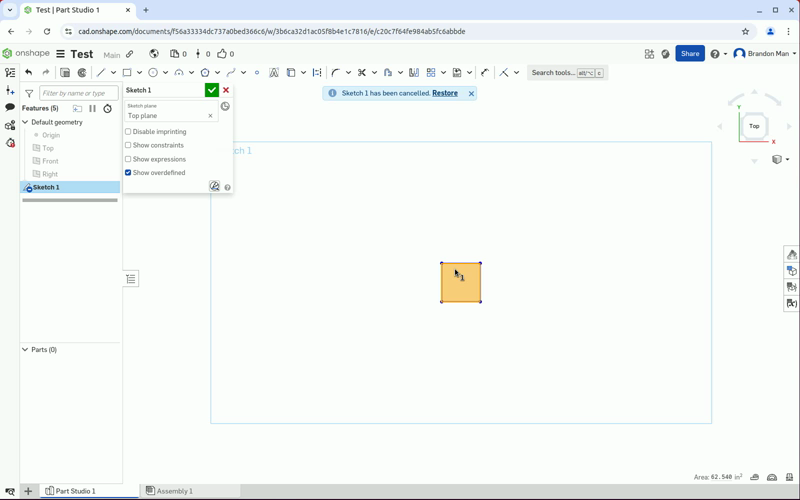
mouse_move(73, 352)
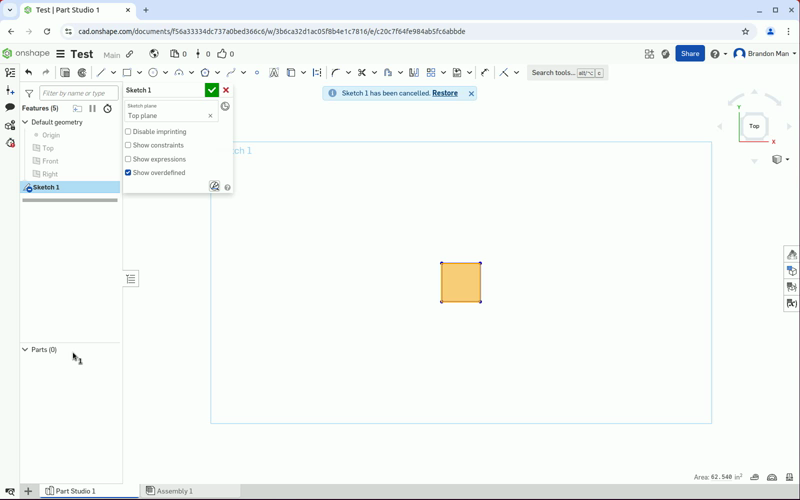
key(shift+y)
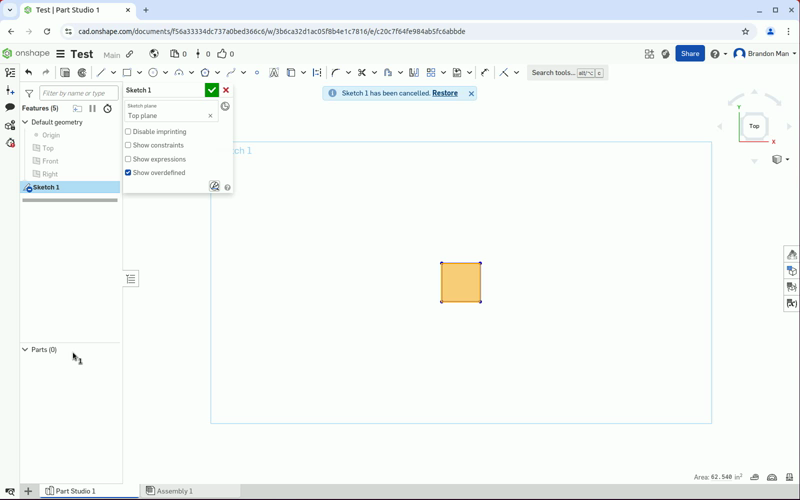
key(shift+e)
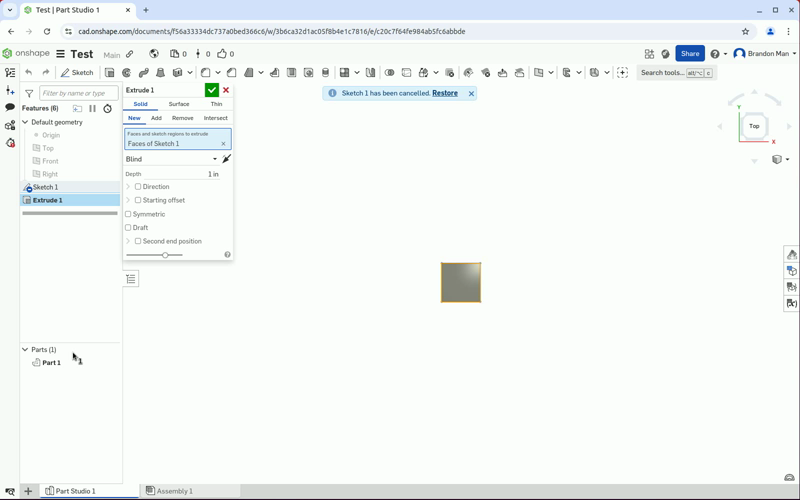
mouse_move(143, 106)
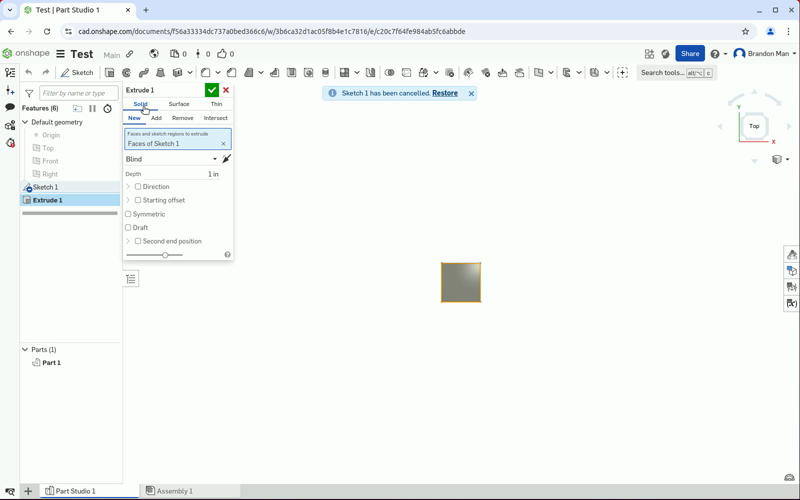
click(143, 106)
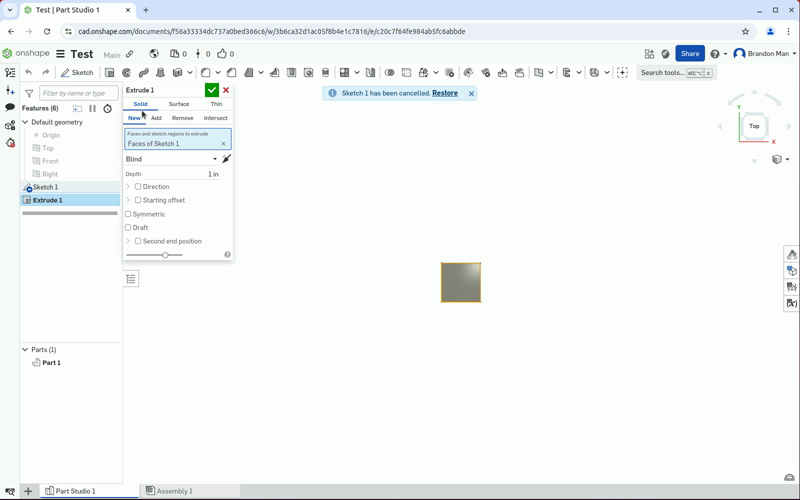
mouse_move(137, 120)
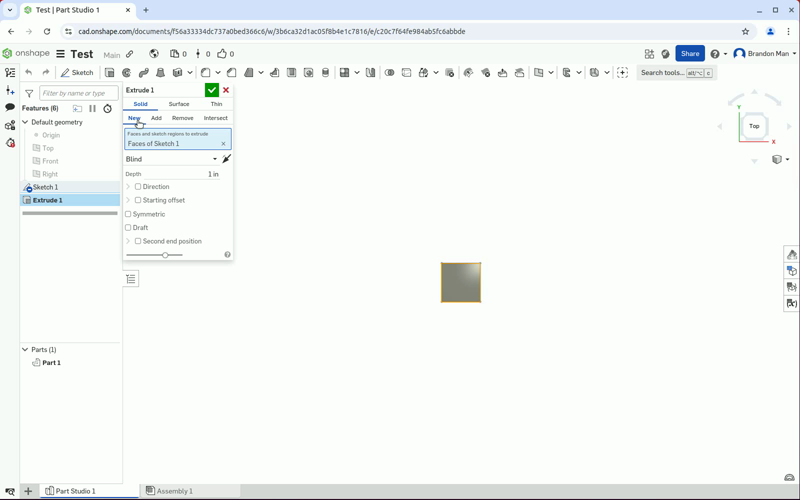
click(137, 120)
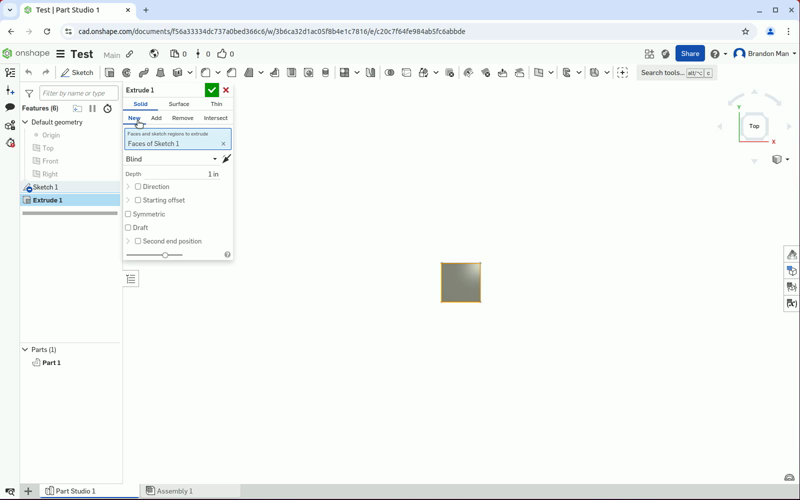
key(tab, 4)
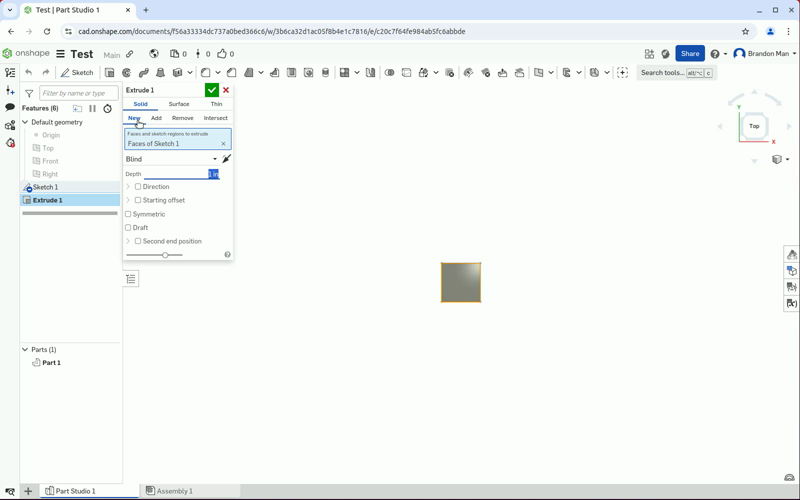
text(11.313)
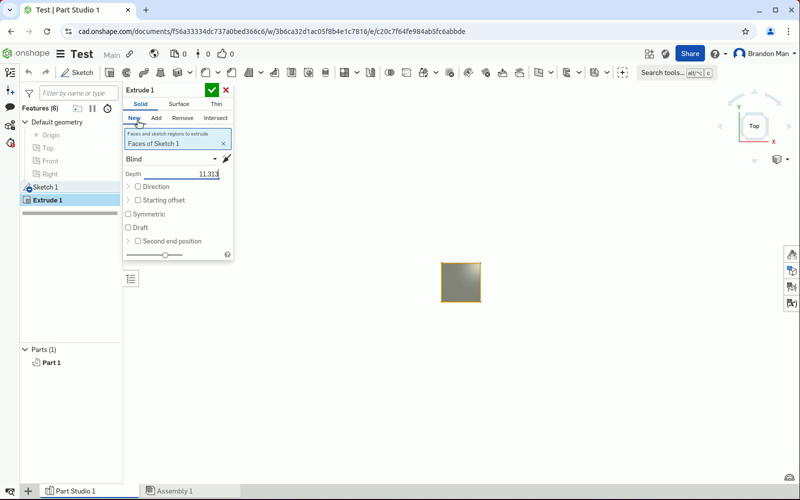
key(enter)
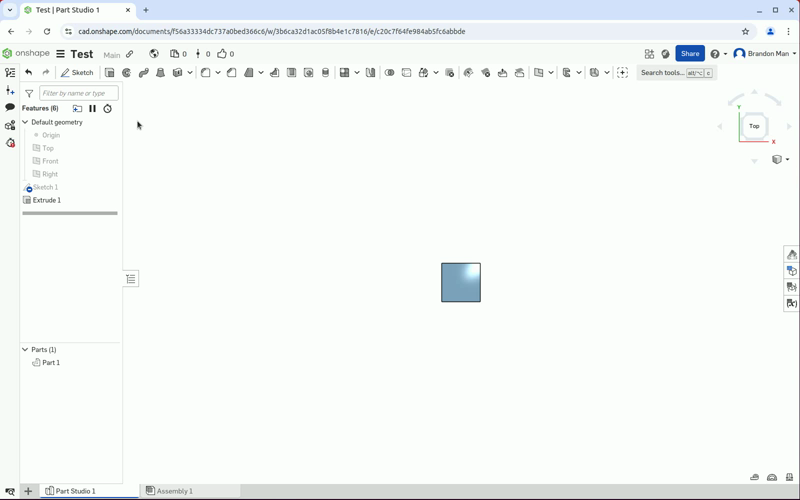
key(shift+h)
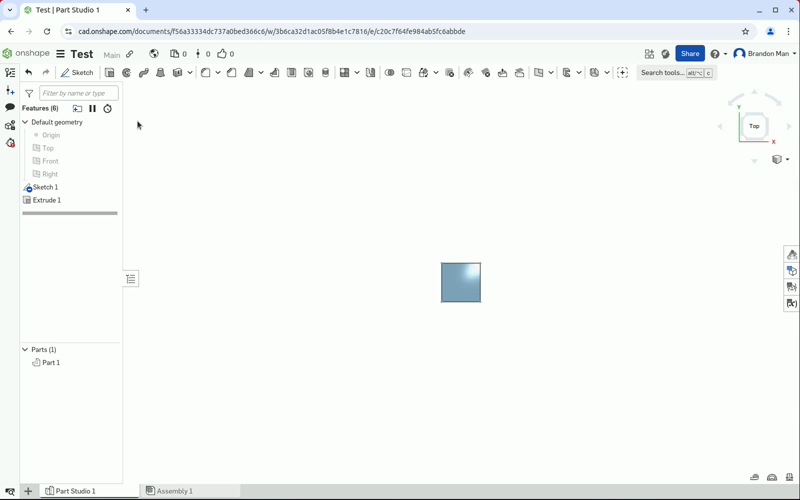
key(shift+h)
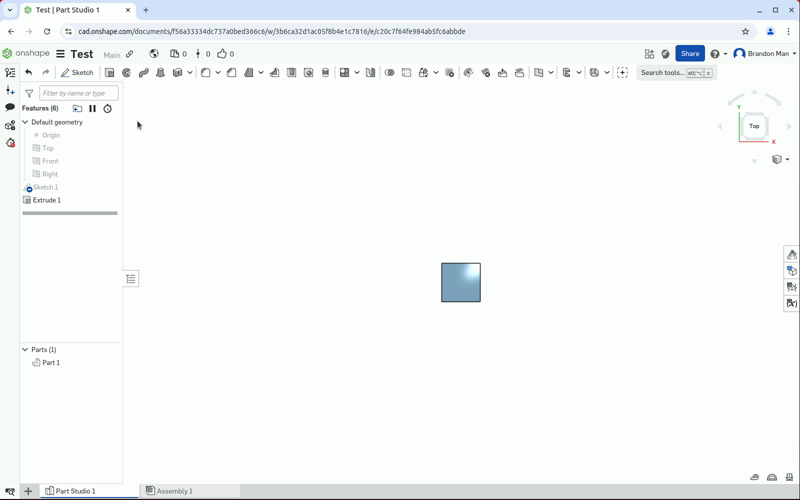
mouse_move(73, 189)
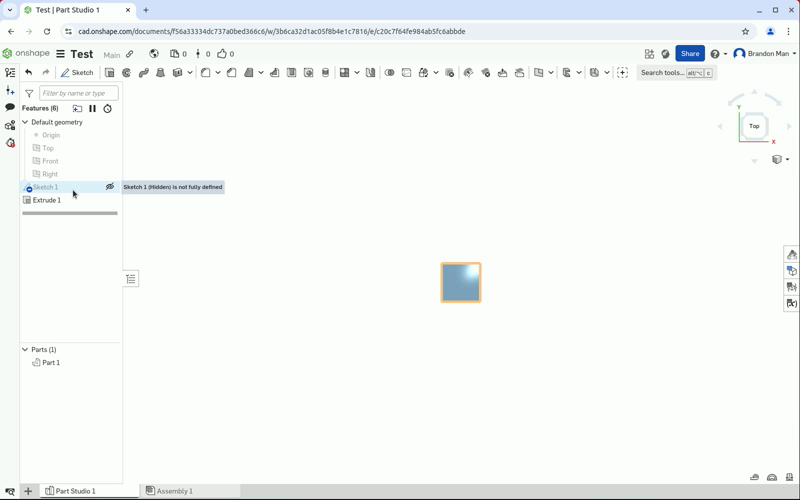
click(73, 189)
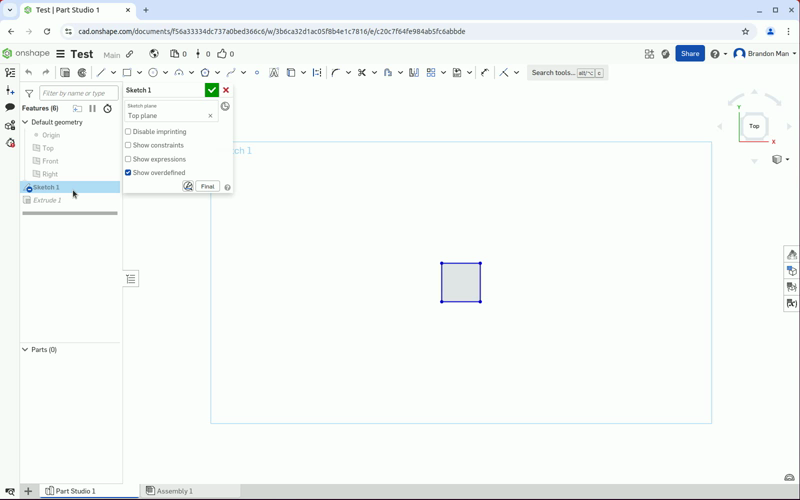
mouse_move(229, 92)
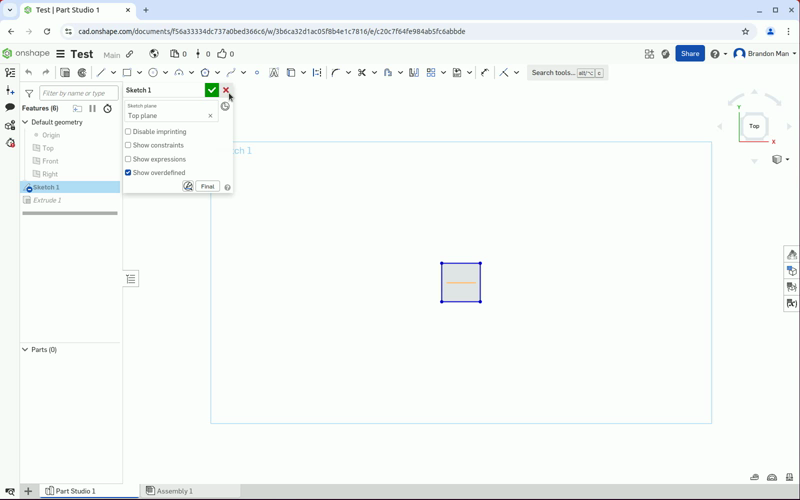
click(229, 92)
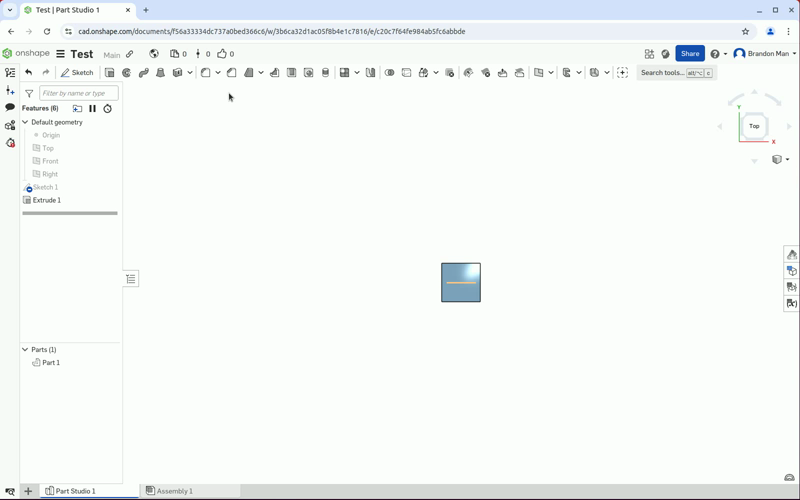
mouse_move(73, 352)
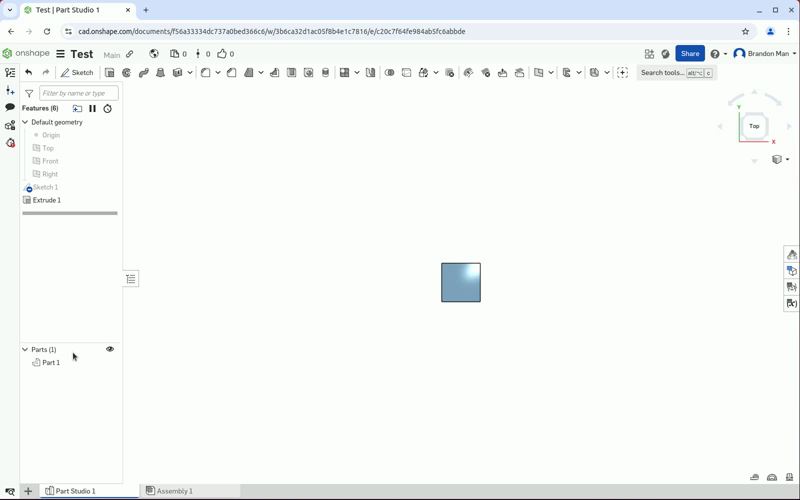
key(y)
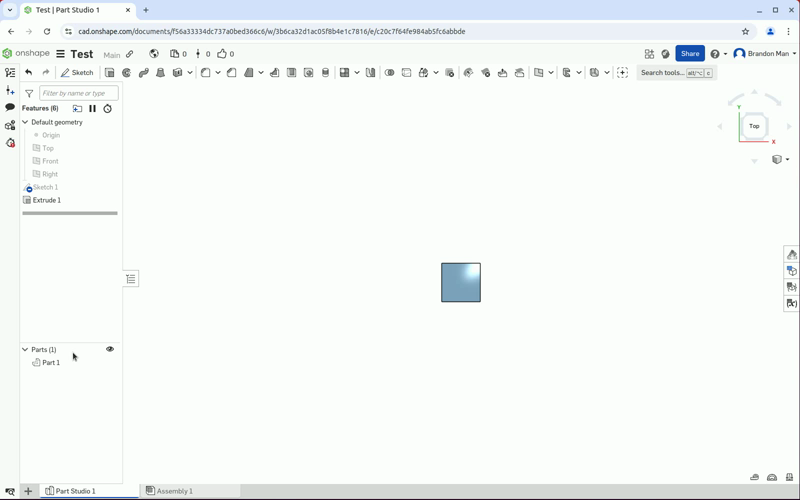
key(shift+p)
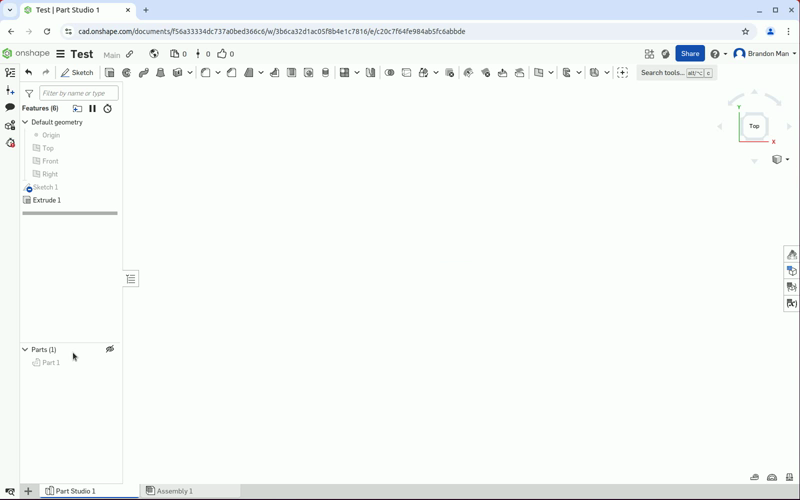
key(space)
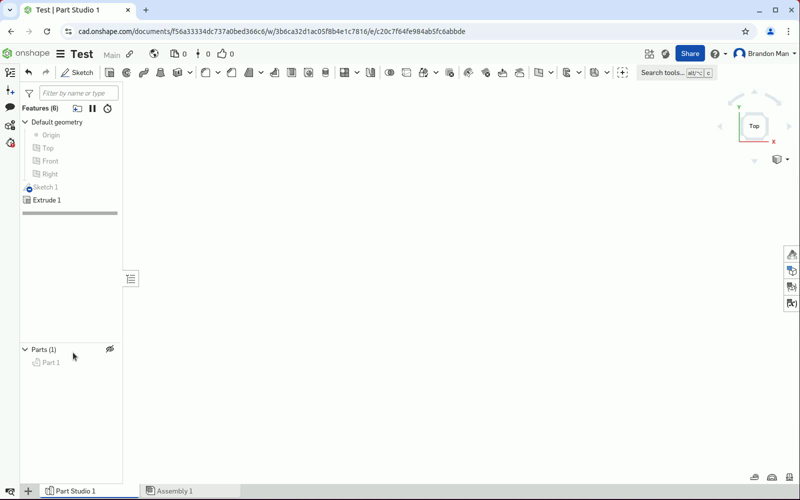
key_down(shift)
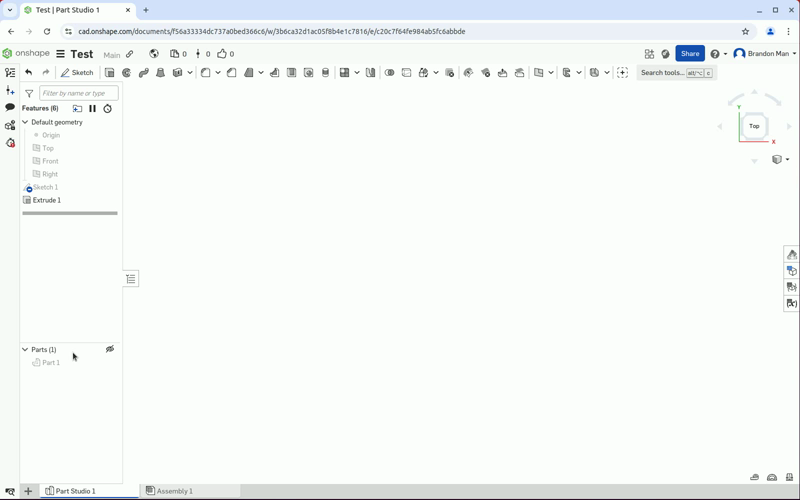
key(up)
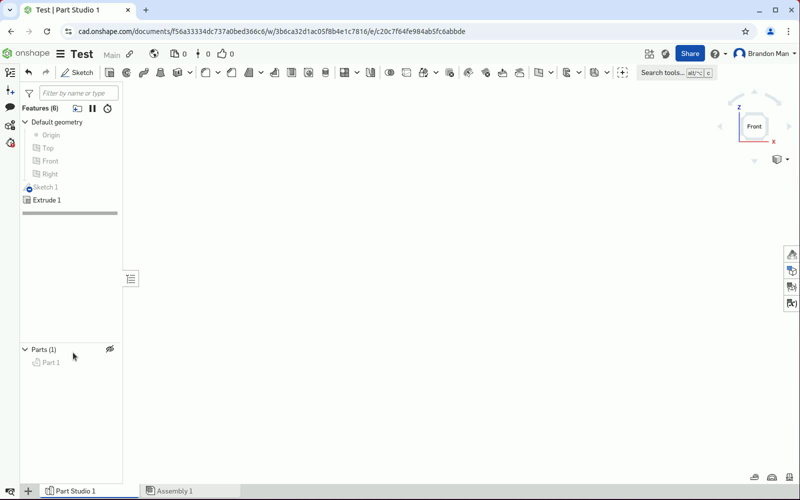
key_up(shift)
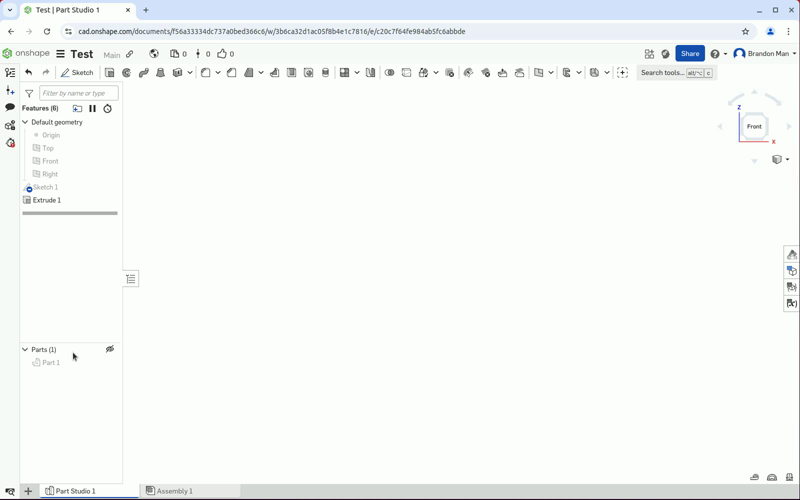
key(space)
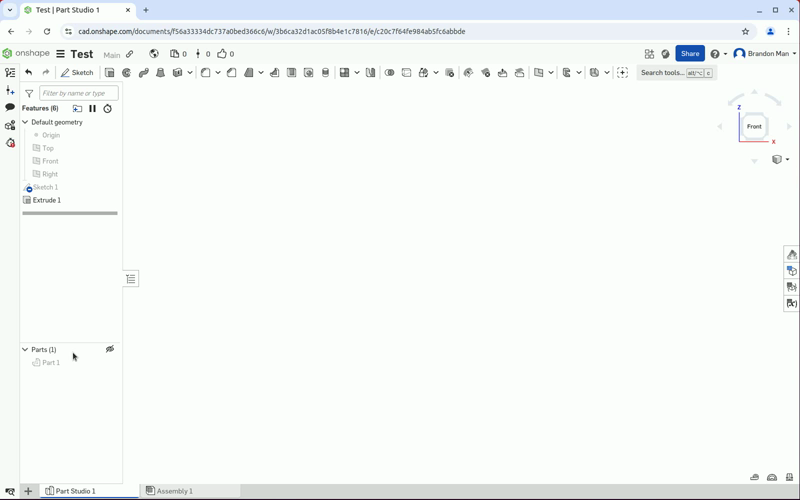
key_down(shift)
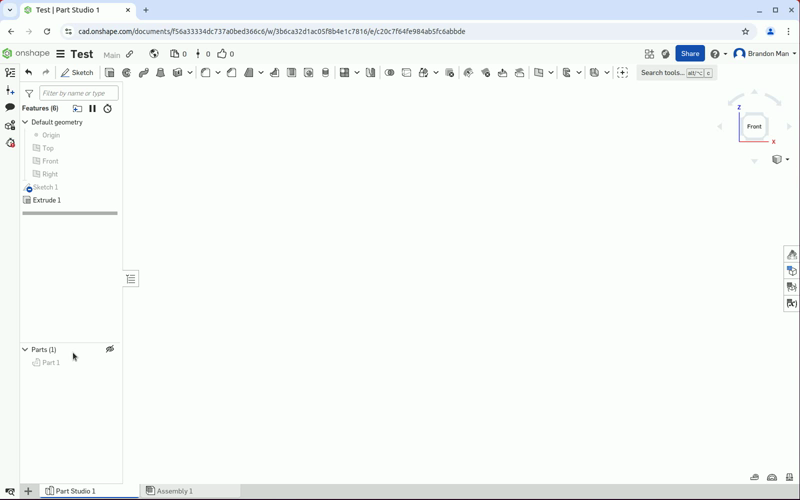
key(left)
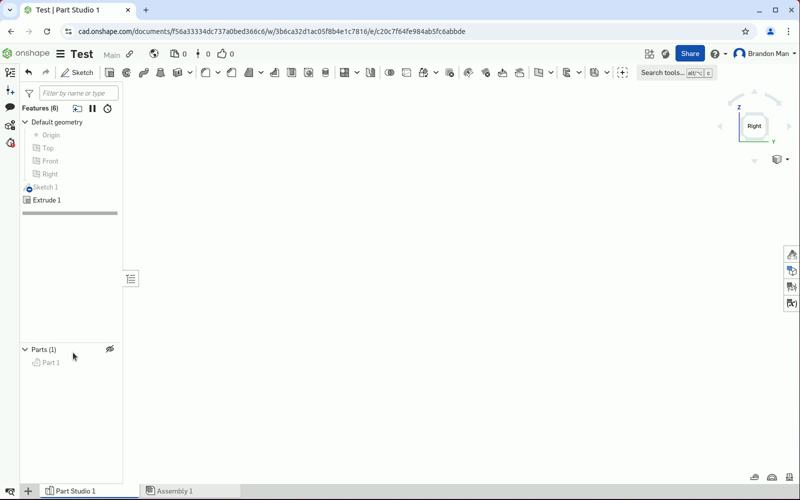
key_up(shift)
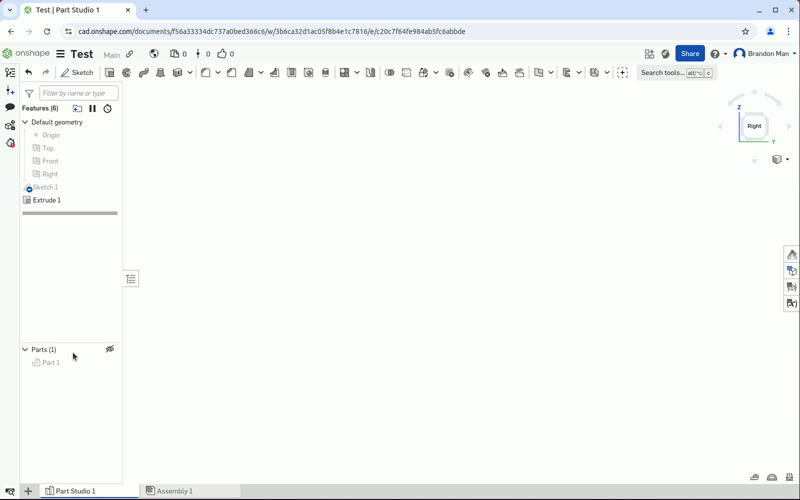
mouse_move(73, 352)
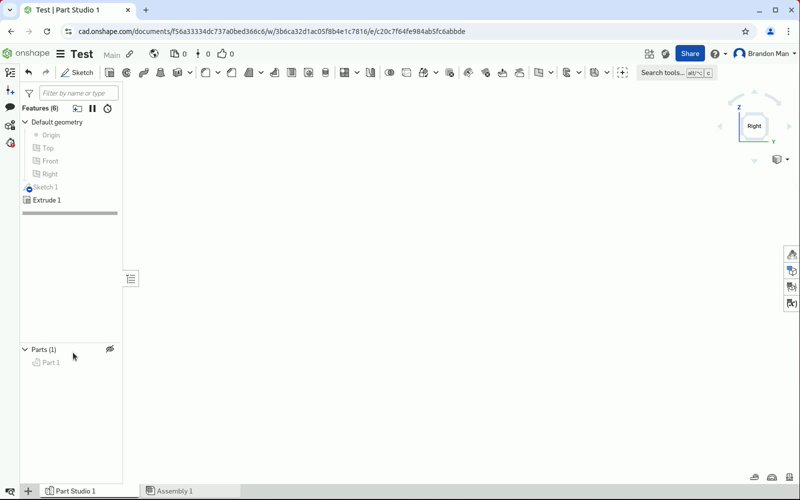
key(shift+y)
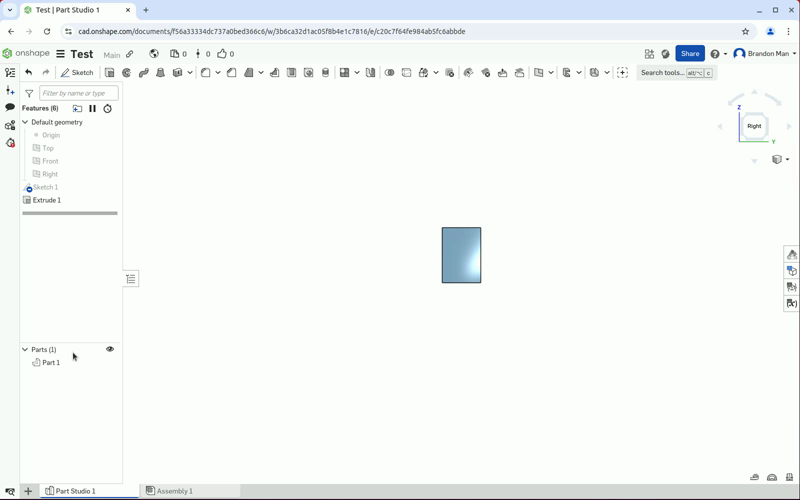
mouse_move(541, 75)
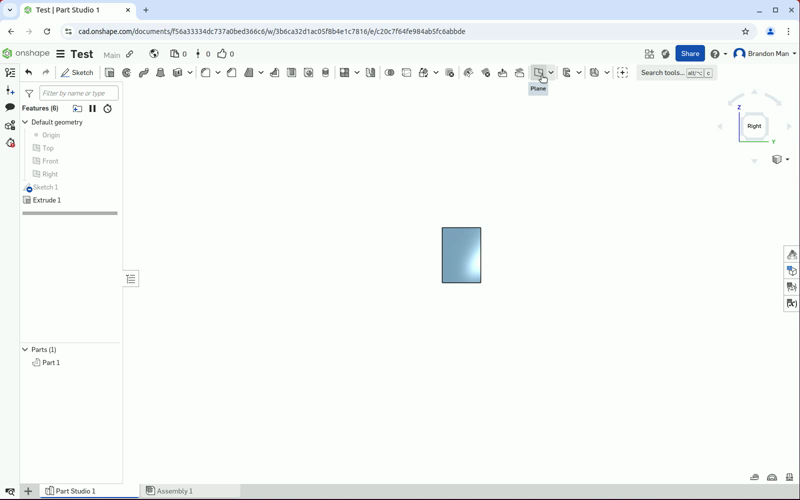
click(541, 75)
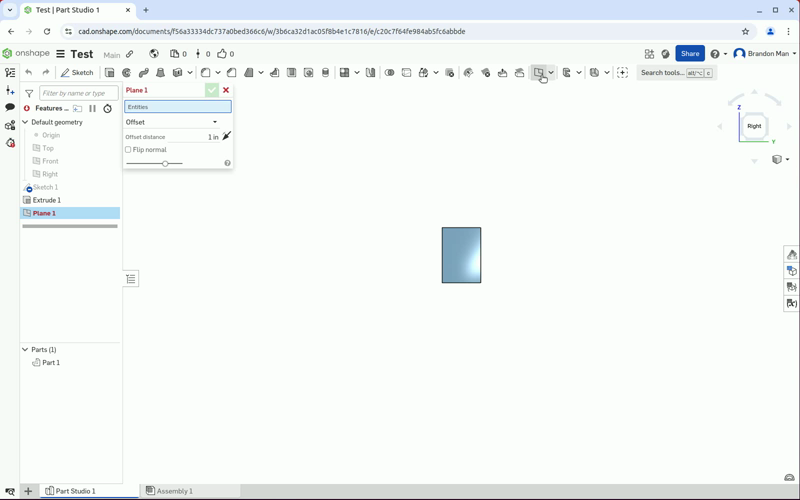
mouse_move(73, 176)
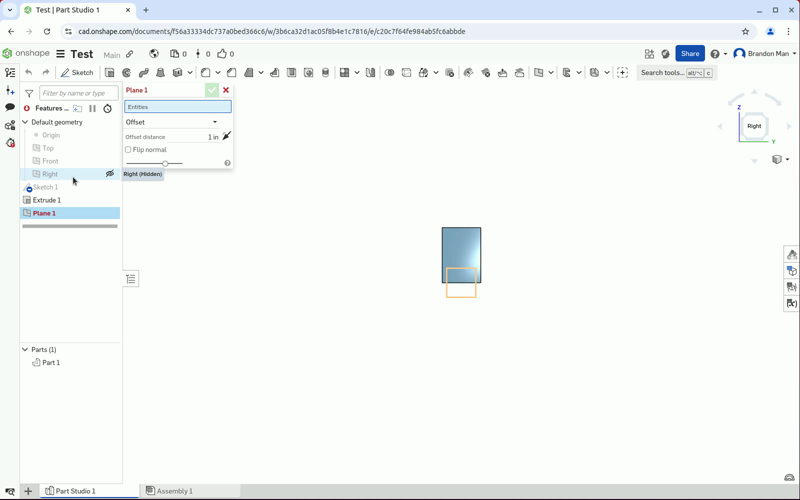
click(73, 176)
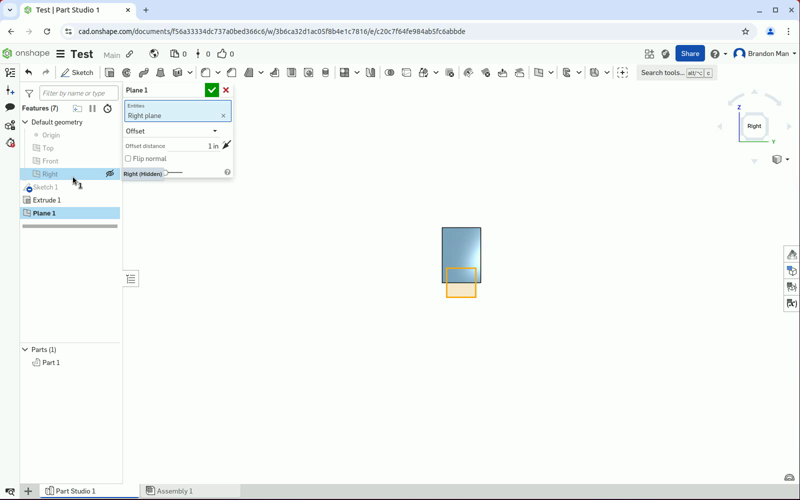
key(tab, 2)
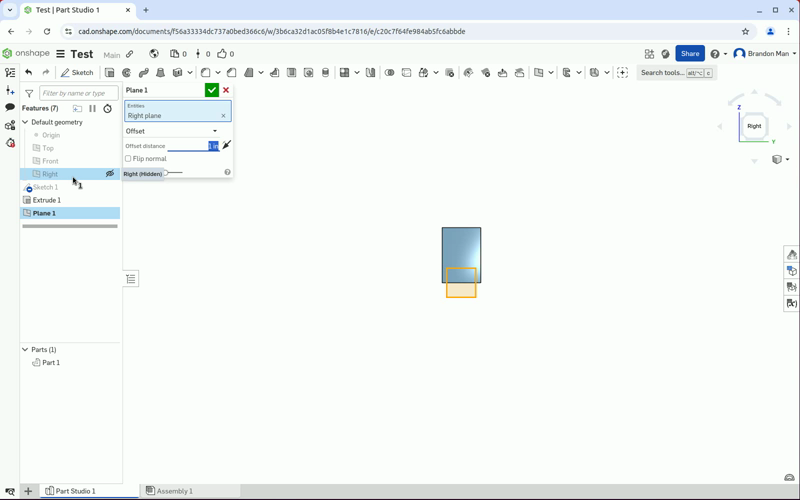
text(3.851)
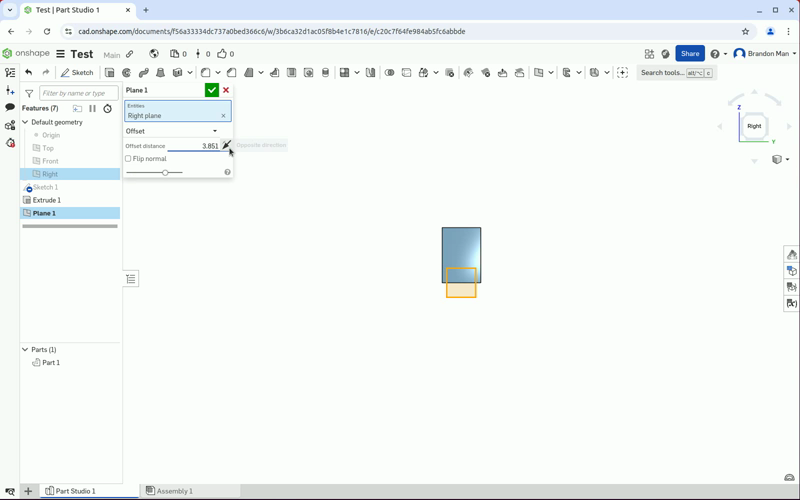
mouse_move(229, 147)
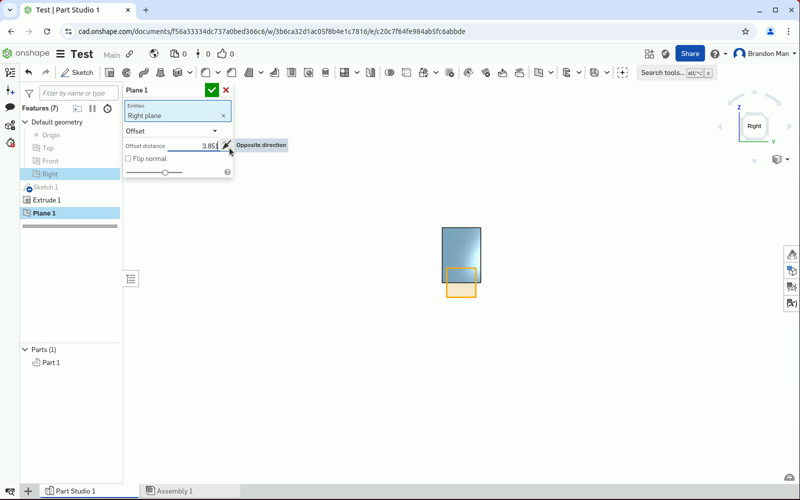
click(229, 147)
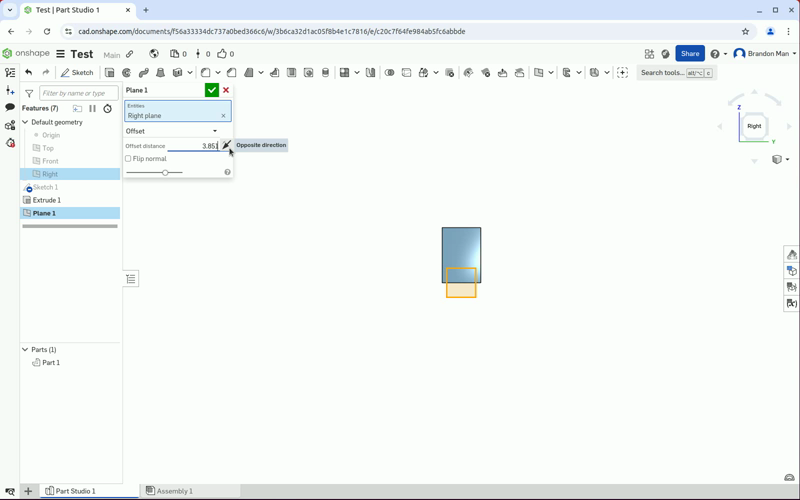
key(enter, 2)
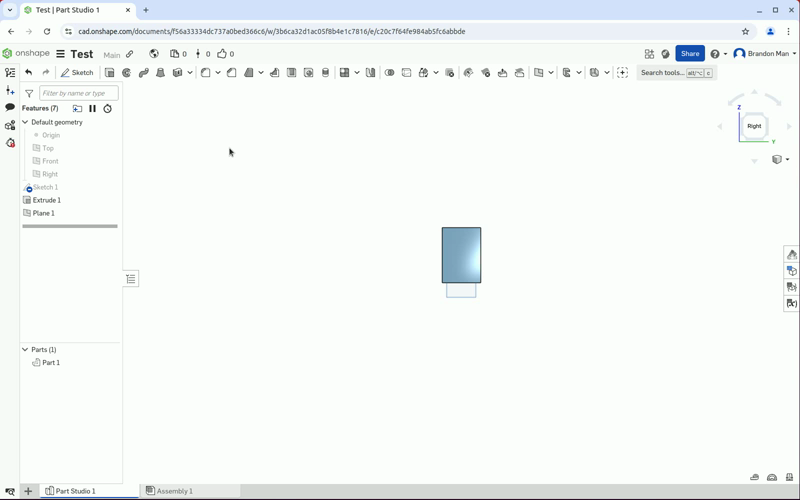
key(shift+s)
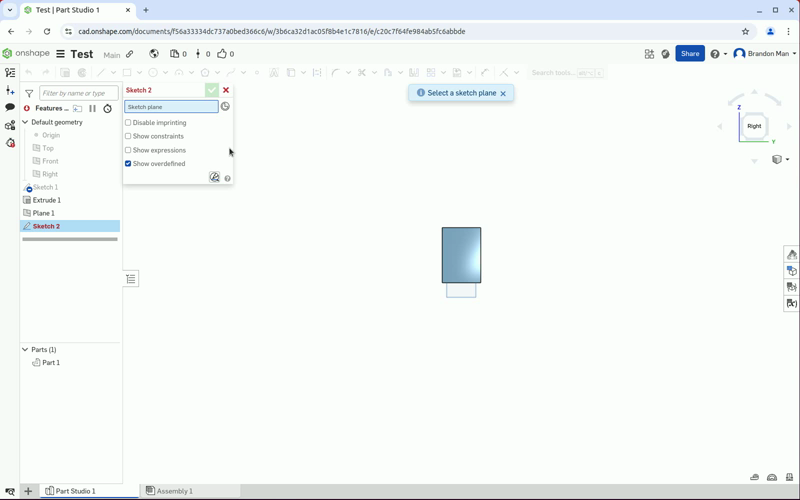
mouse_move(73, 215)
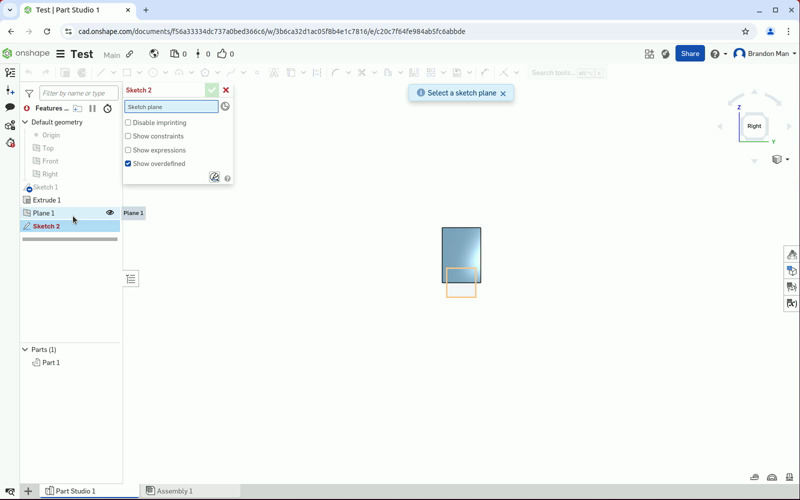
click(73, 215)
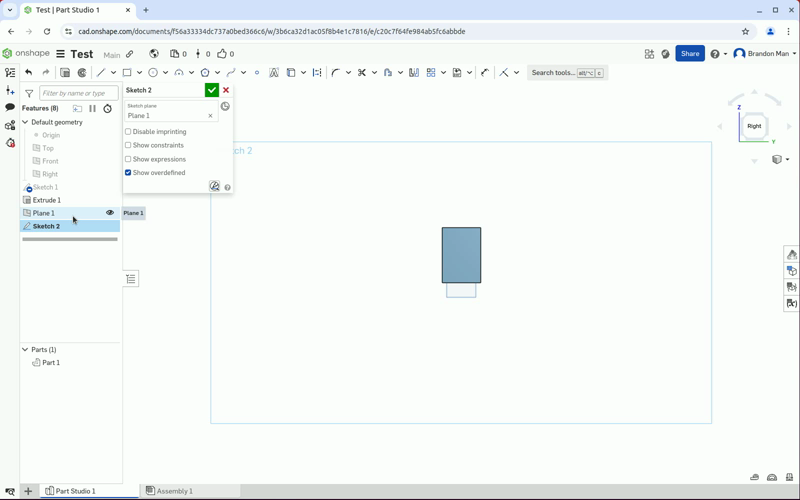
mouse_move(73, 352)
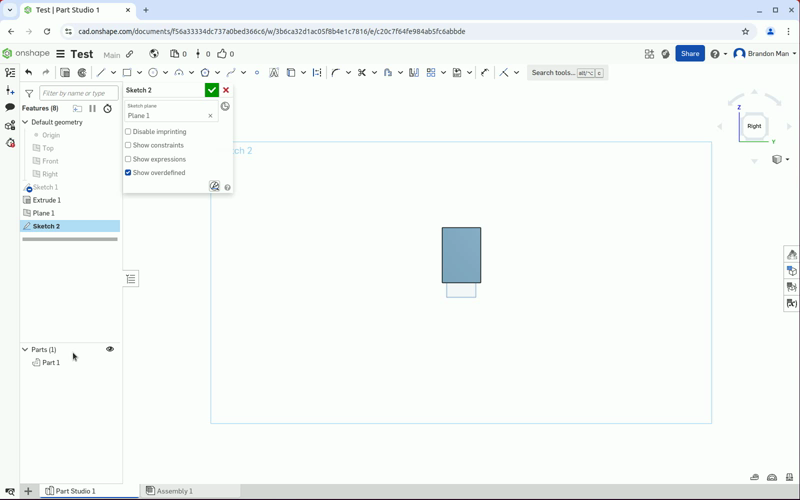
key(y)
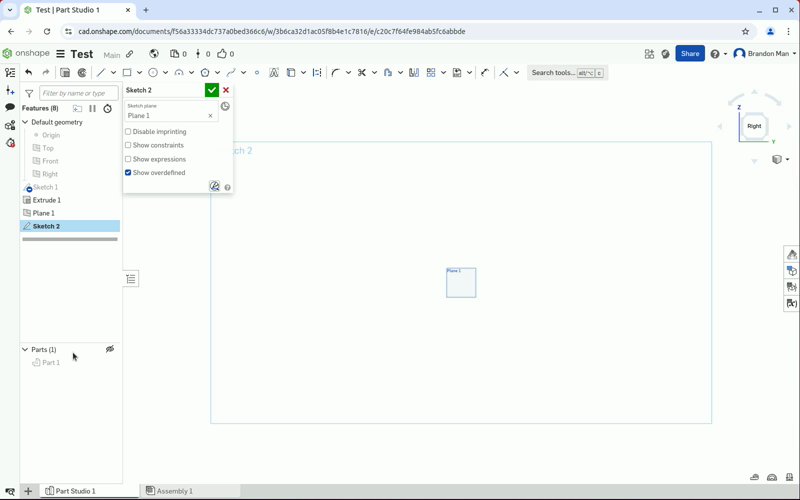
key(c)
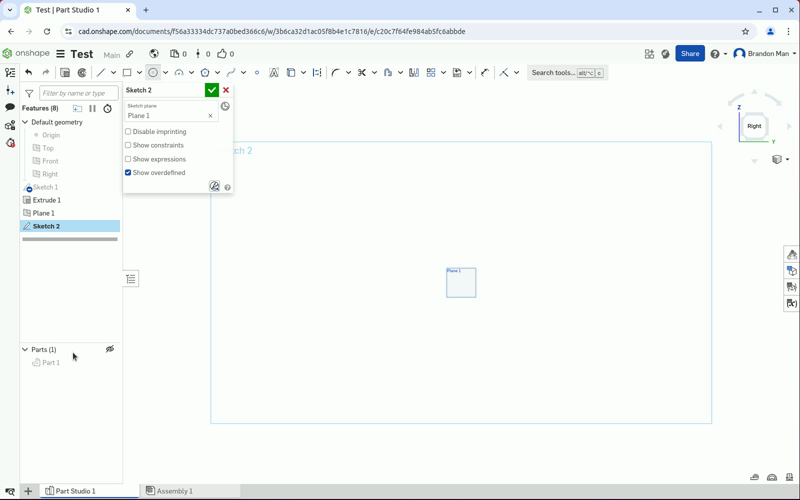
key_down(shift)
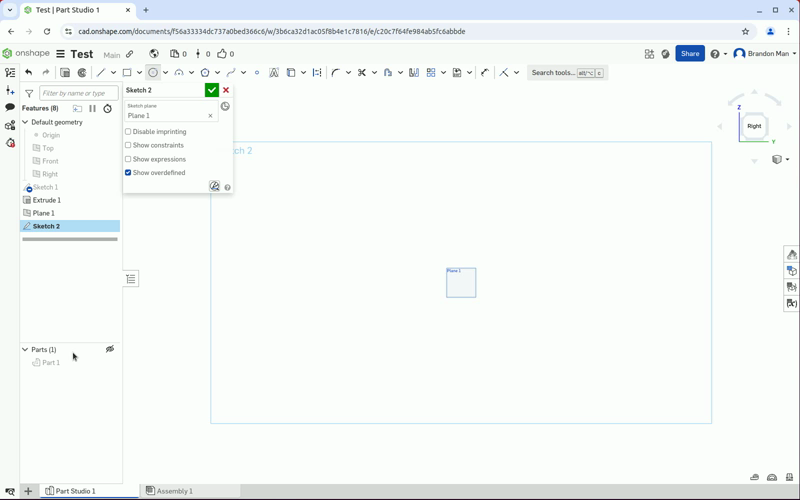
mouse_move(461, 255)
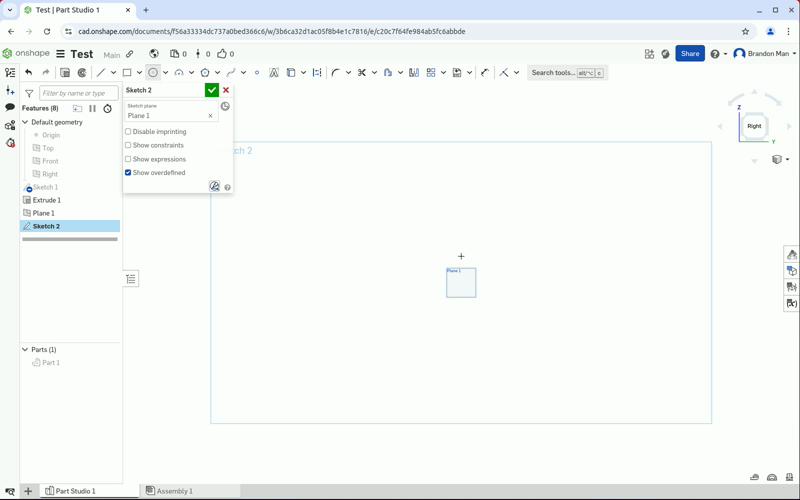
click(461, 255)
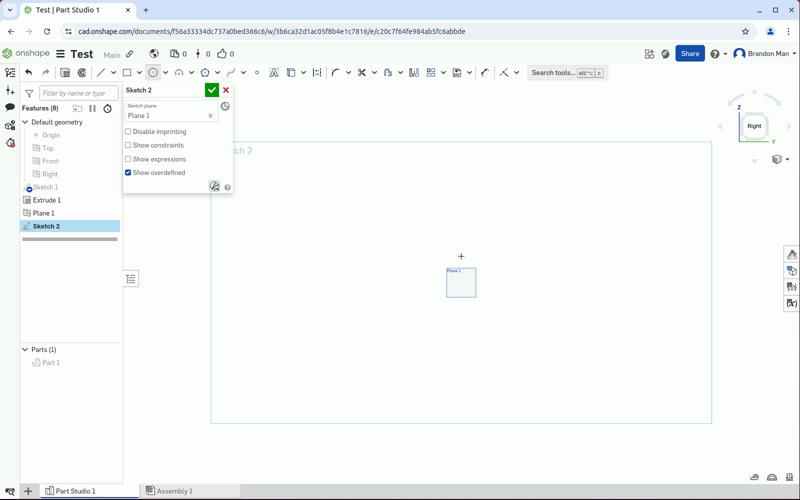
key_up(shift)
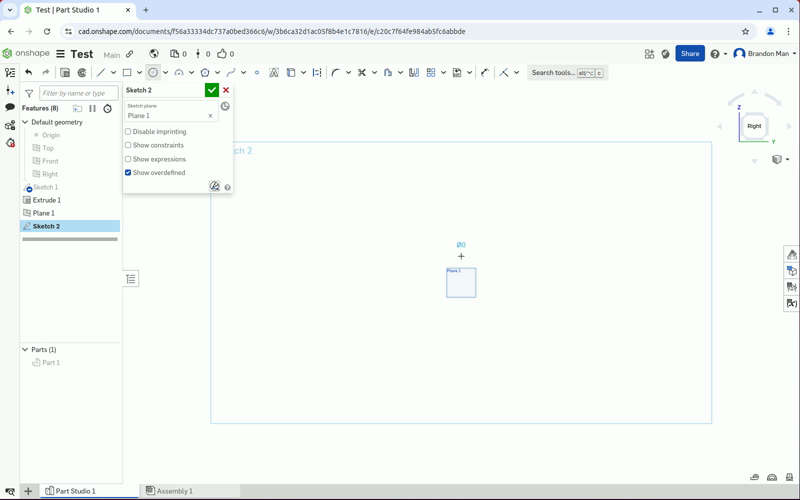
mouse_move(471, 255)
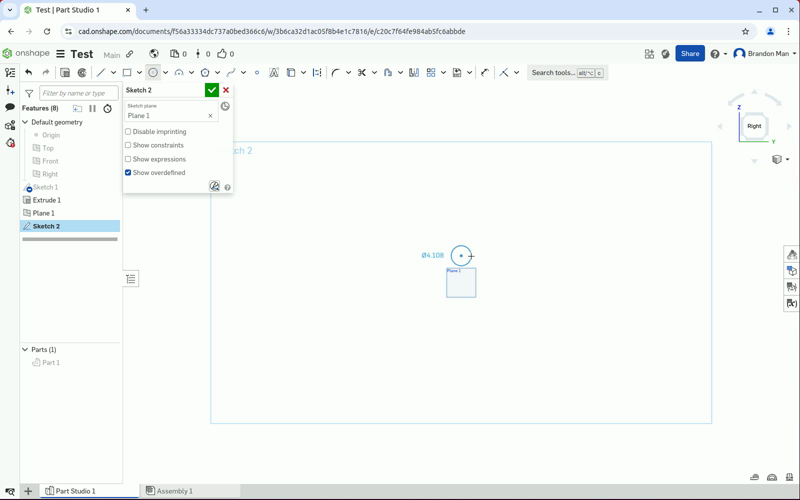
click(471, 255)
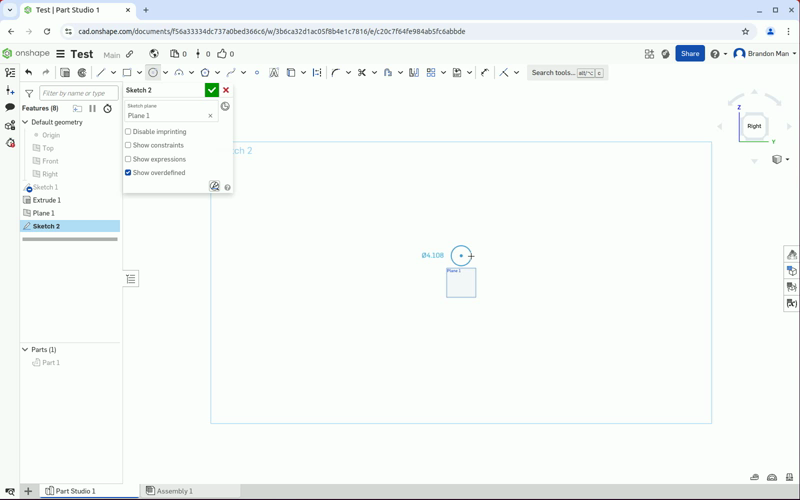
key(esc)
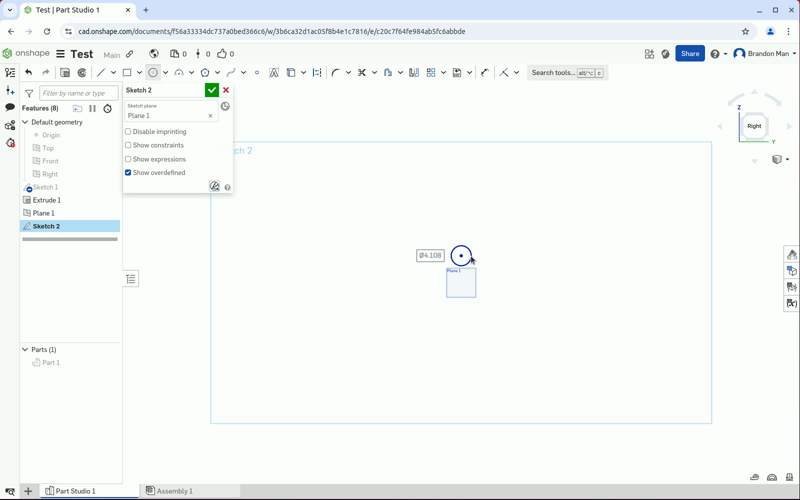
mouse_move(460, 254)
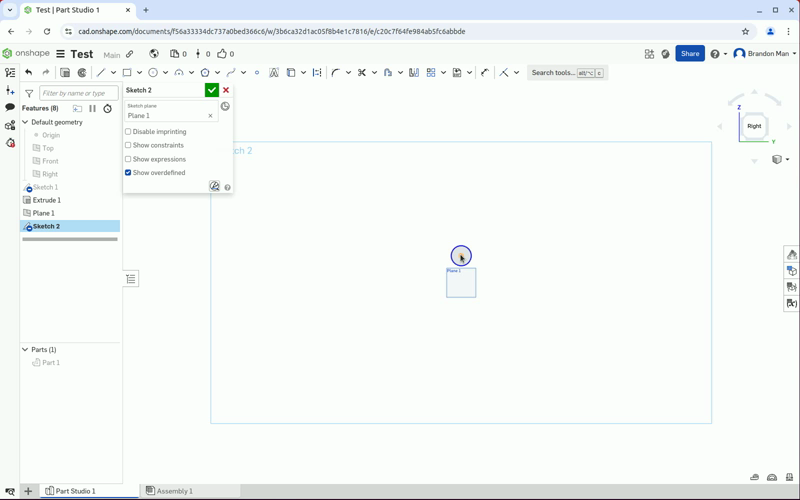
scroll(6)
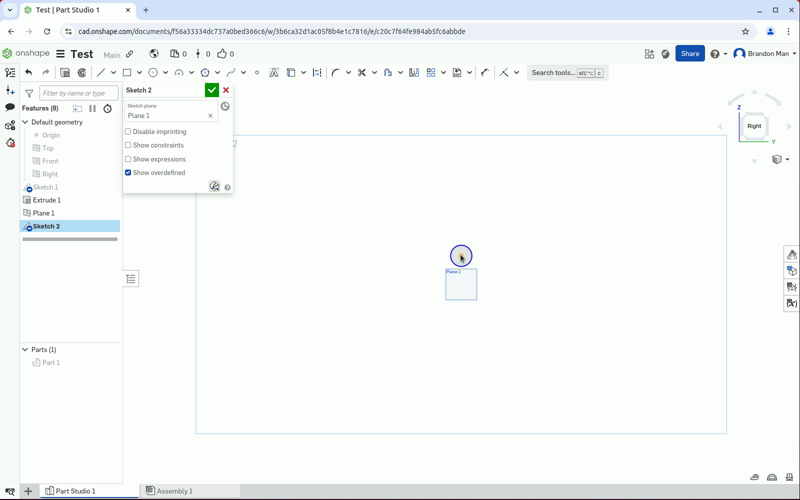
scroll(6)
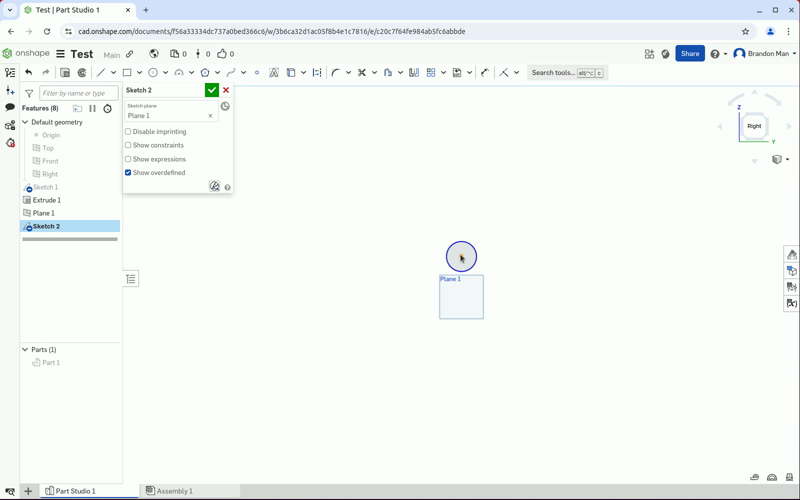
scroll(6)
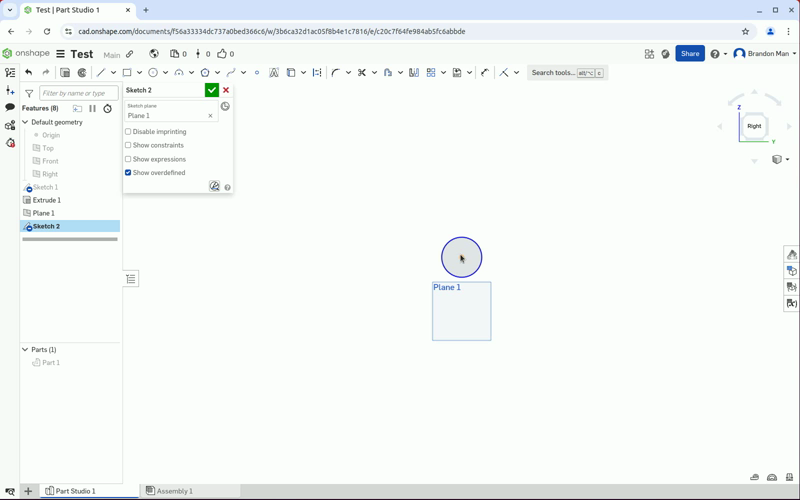
scroll(6)
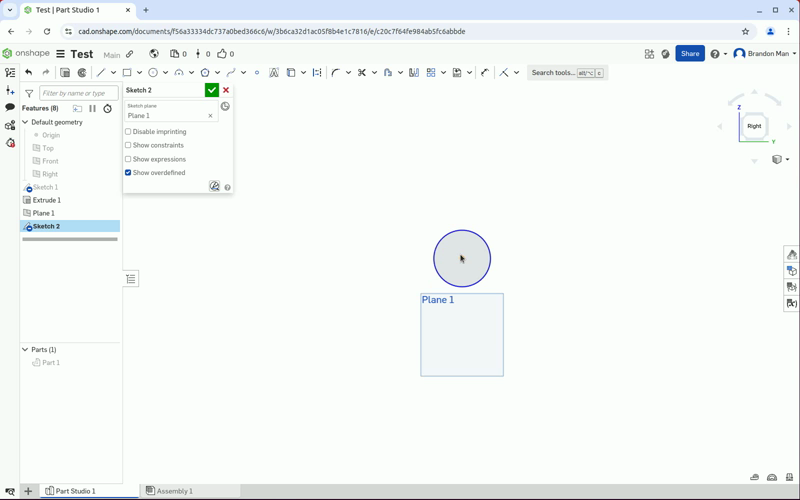
scroll(6)
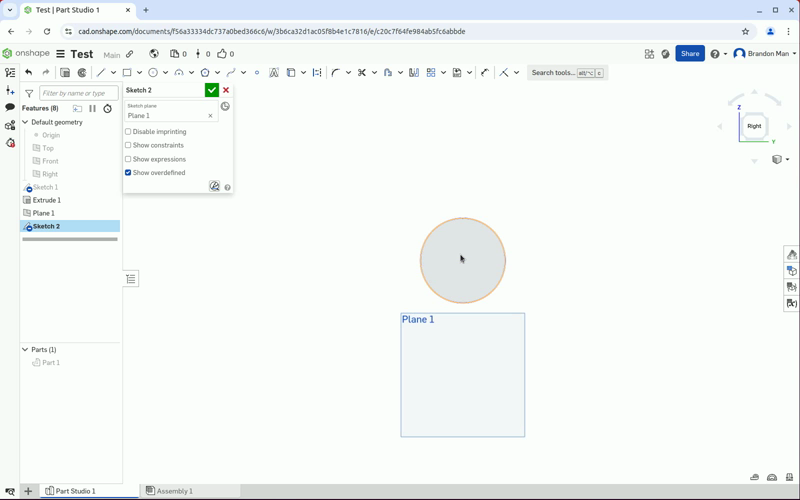
scroll(6)
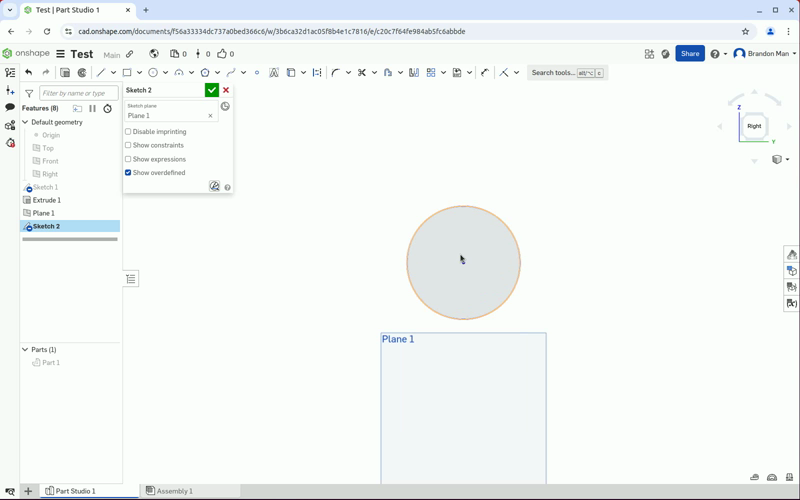
scroll(6)
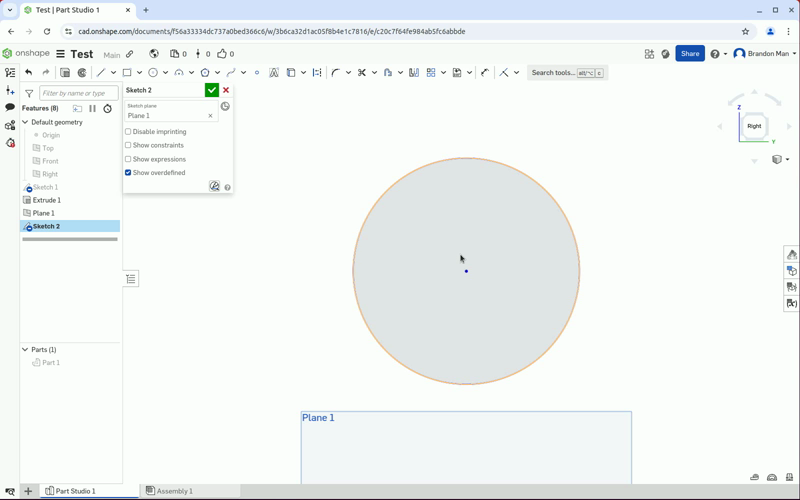
click(460, 254)
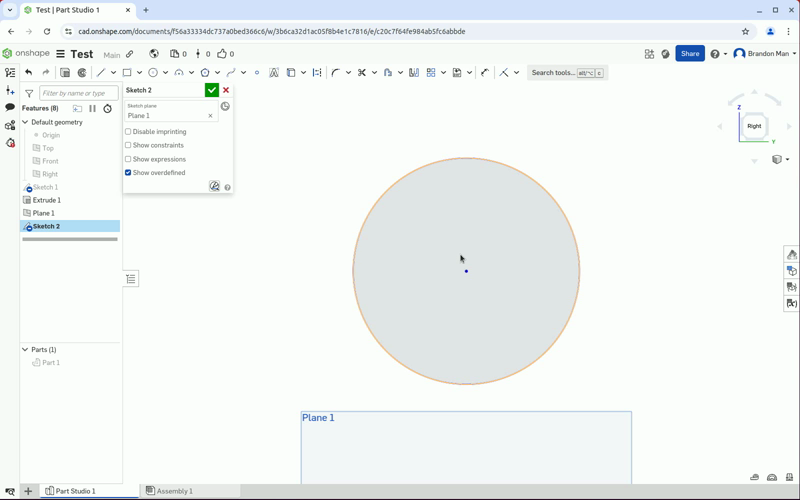
scroll(-6)
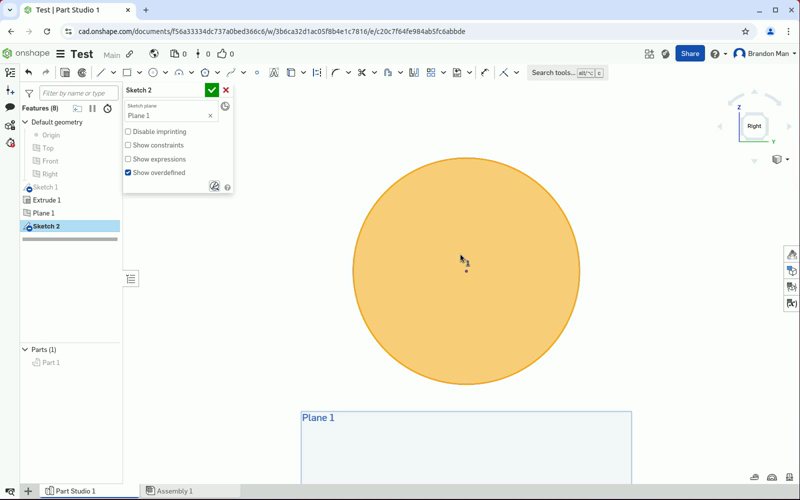
scroll(-6)
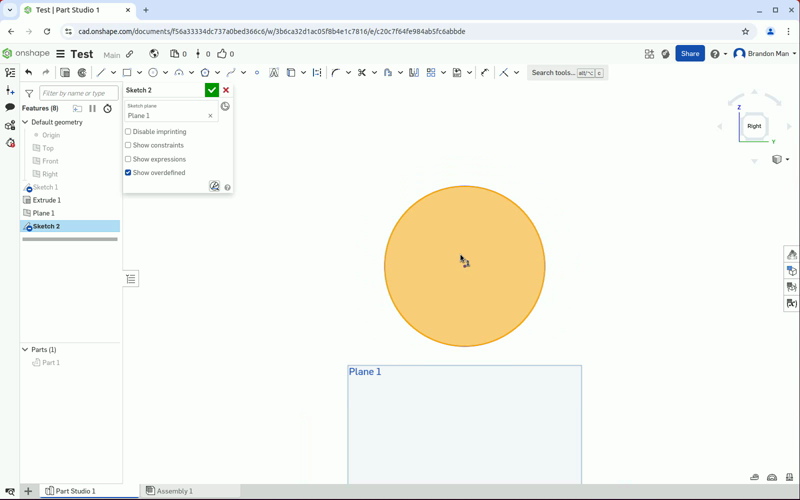
scroll(-6)
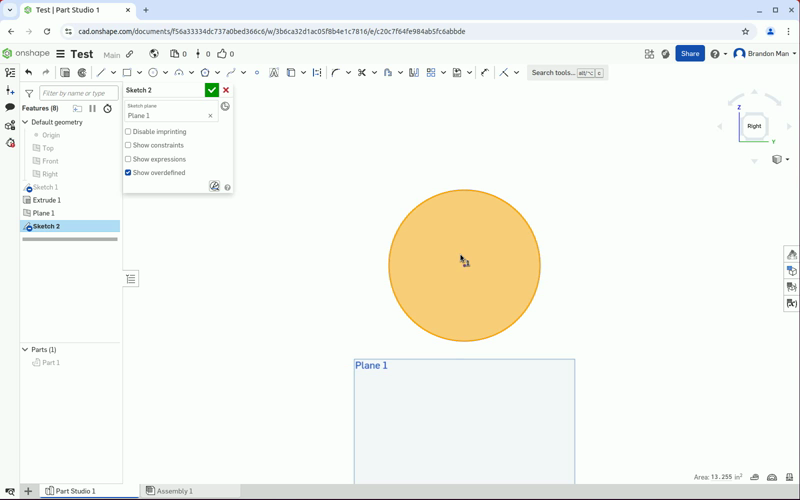
scroll(-6)
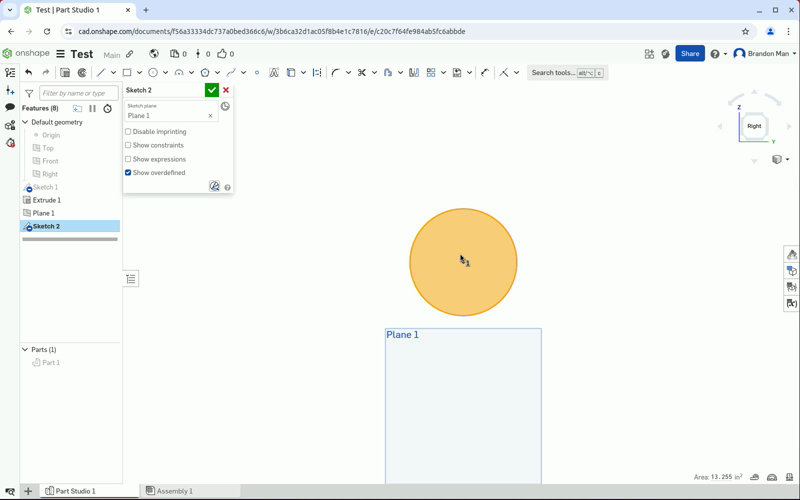
scroll(-6)
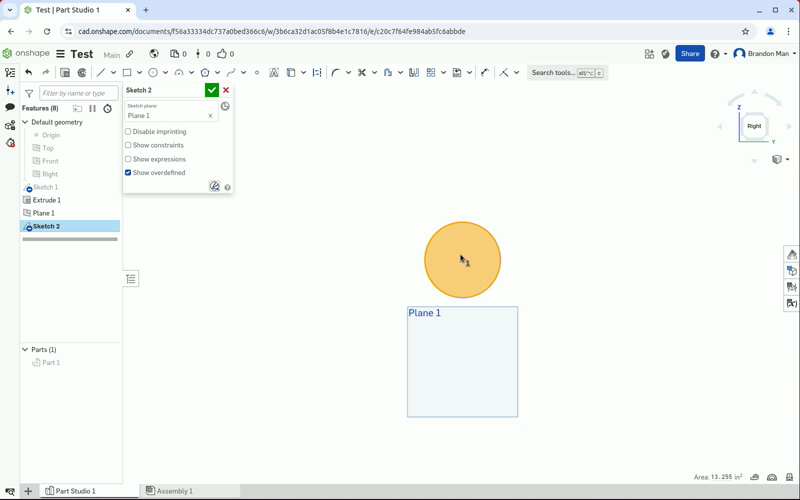
scroll(-6)
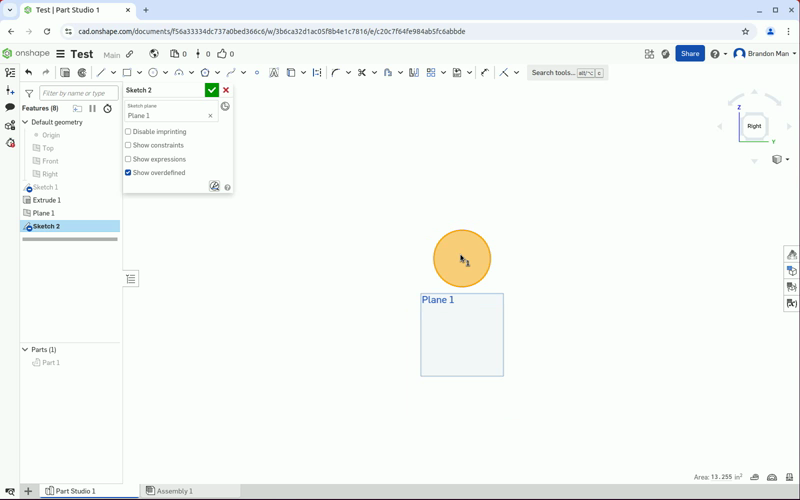
scroll(-6)
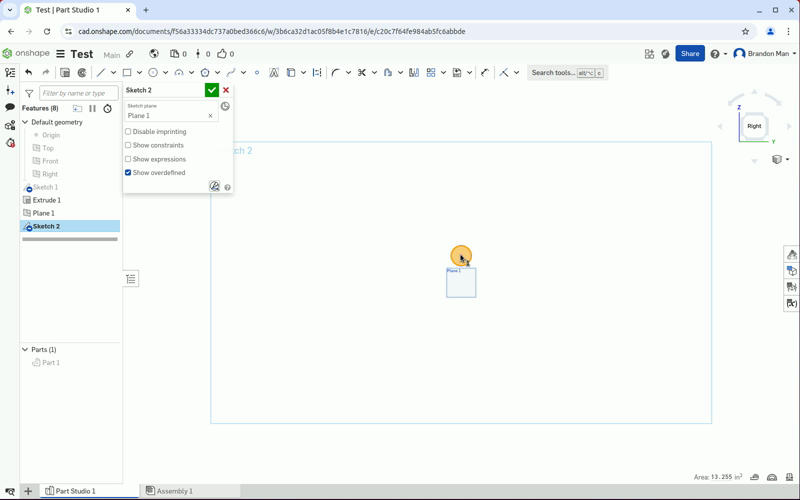
mouse_move(73, 352)
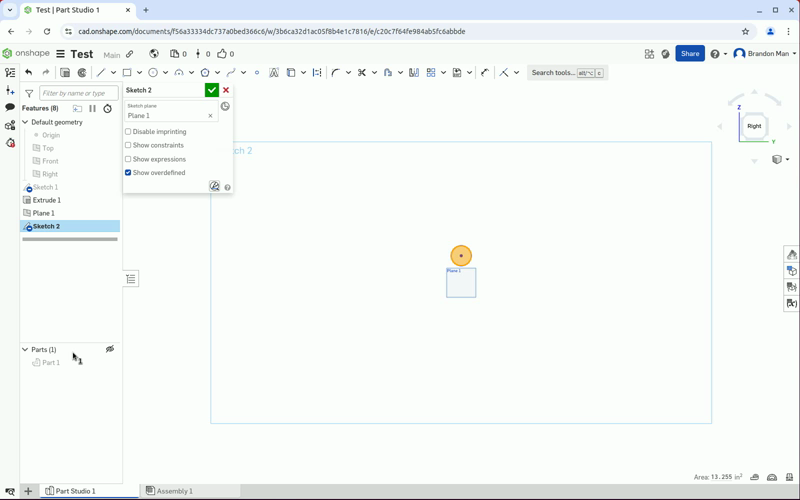
key(shift+y)
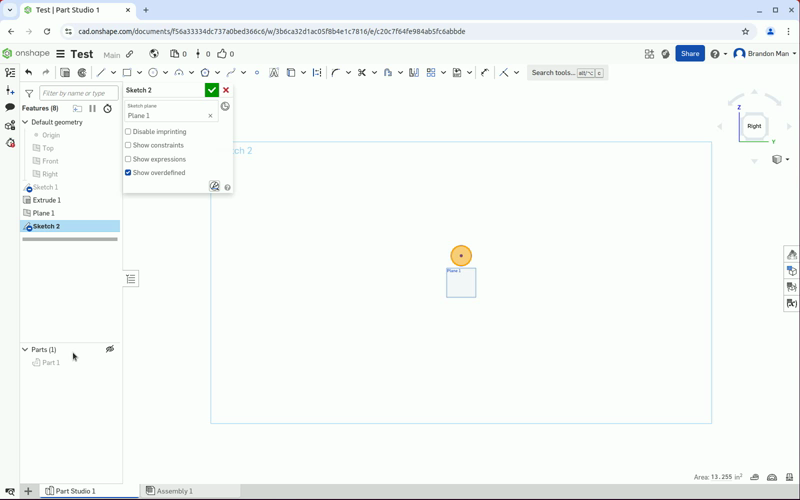
key(shift+e)
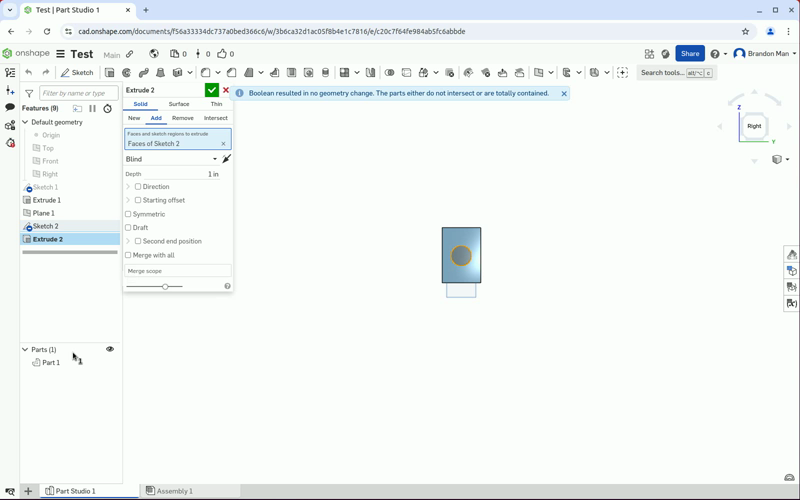
mouse_move(143, 106)
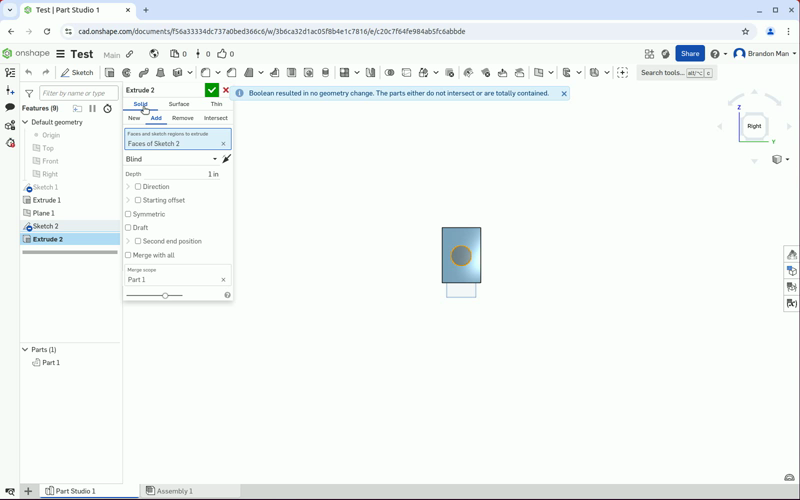
click(143, 106)
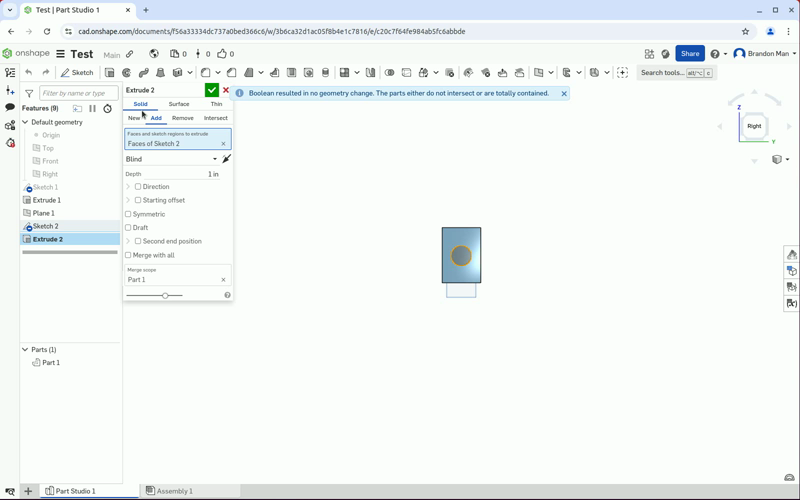
mouse_move(137, 120)
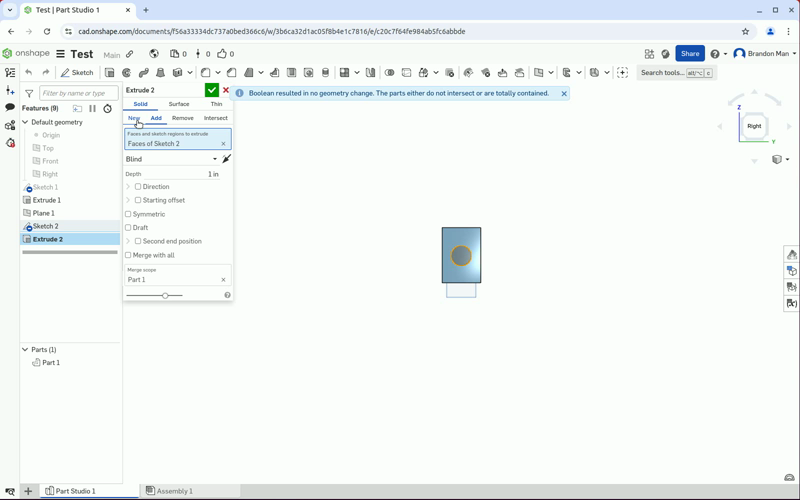
click(137, 120)
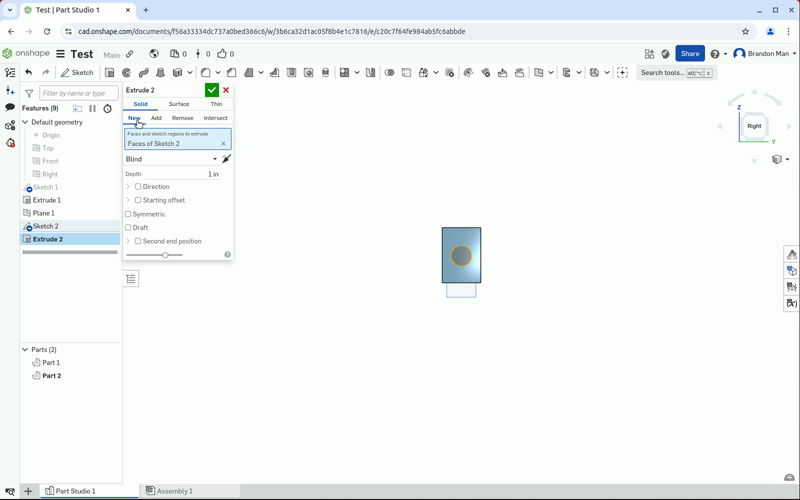
key(tab, 4)
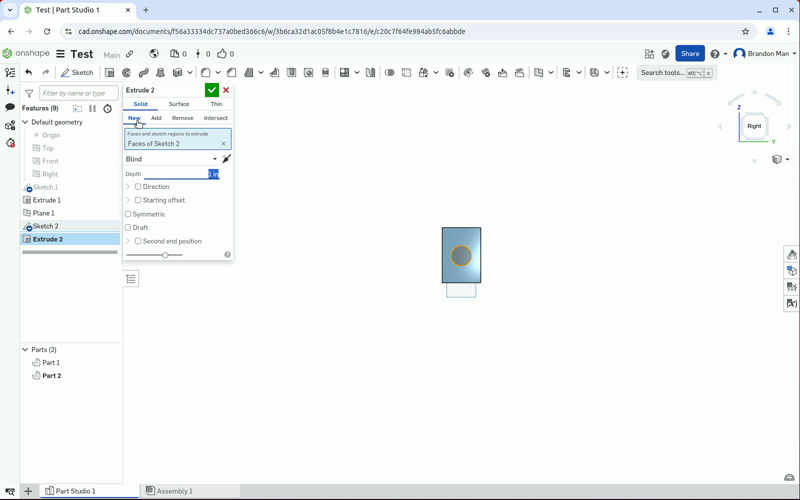
text(3.851)
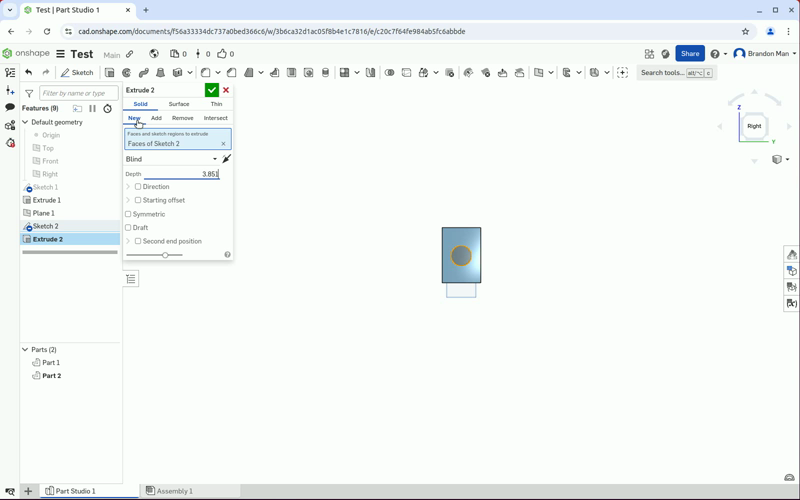
key(enter)
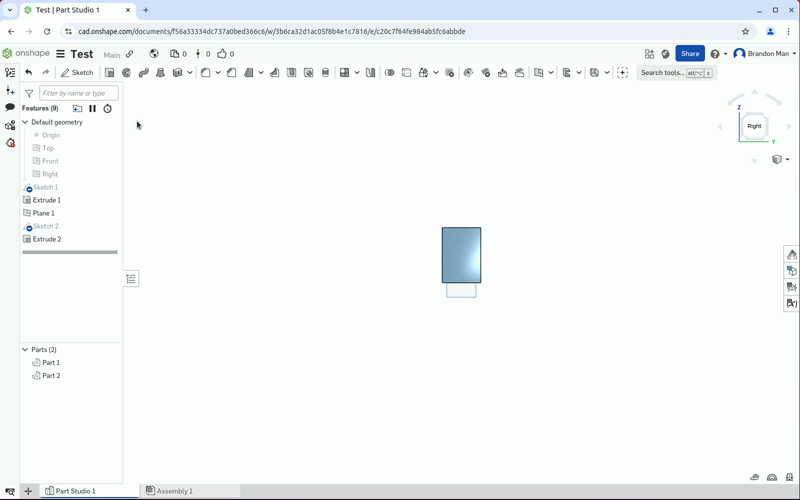
key(shift+h)
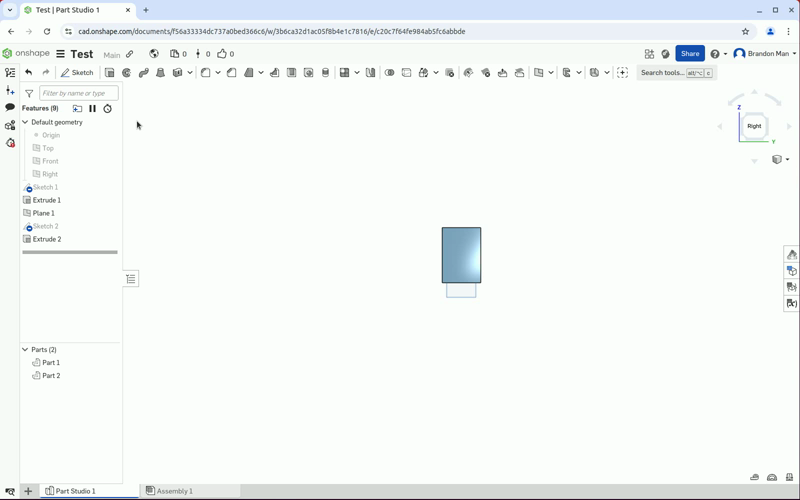
key(shift+h)
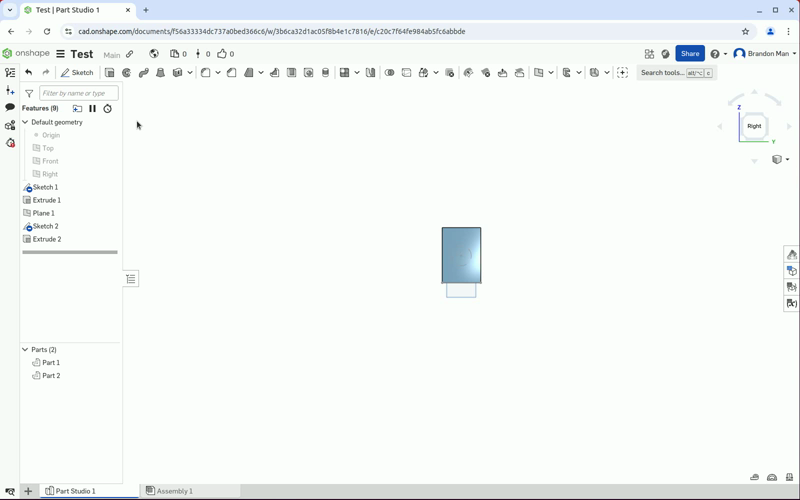
key(shift+7)
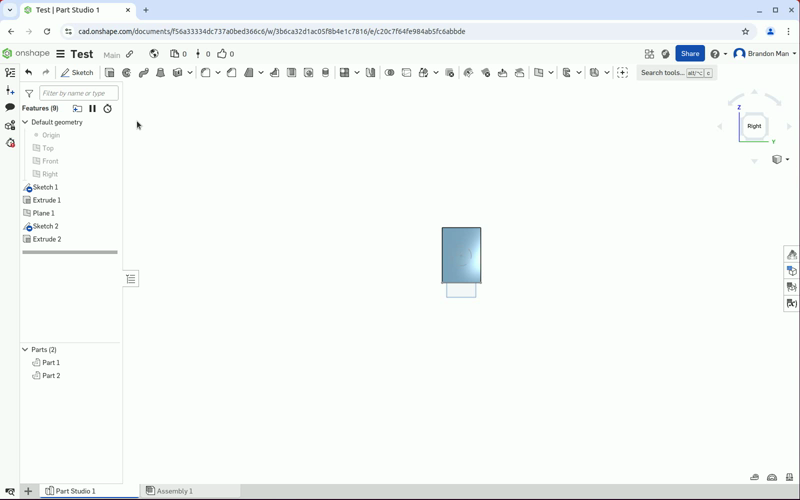
key(right, 2)
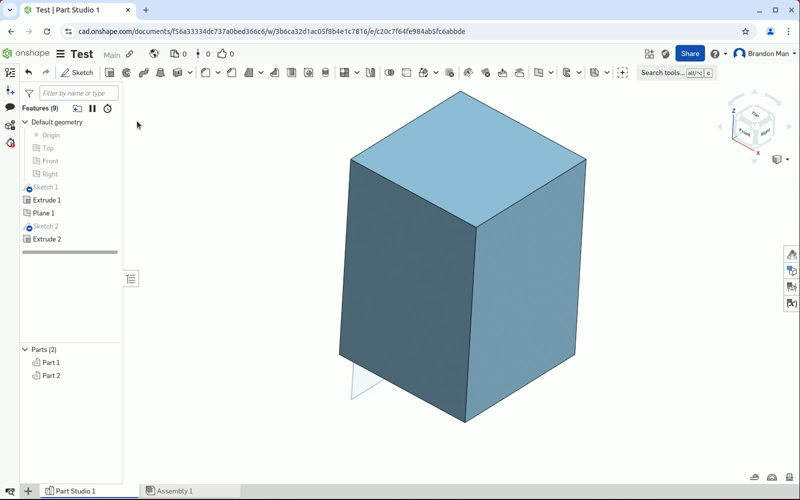
key(down, 2)
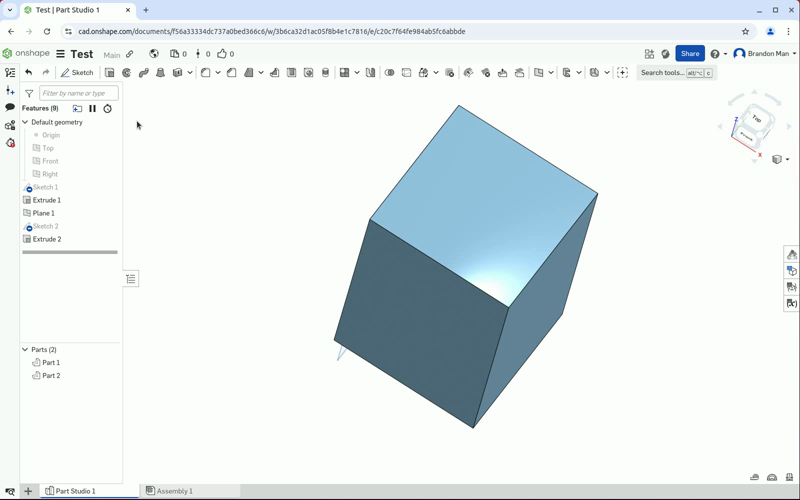
key(up, 2)
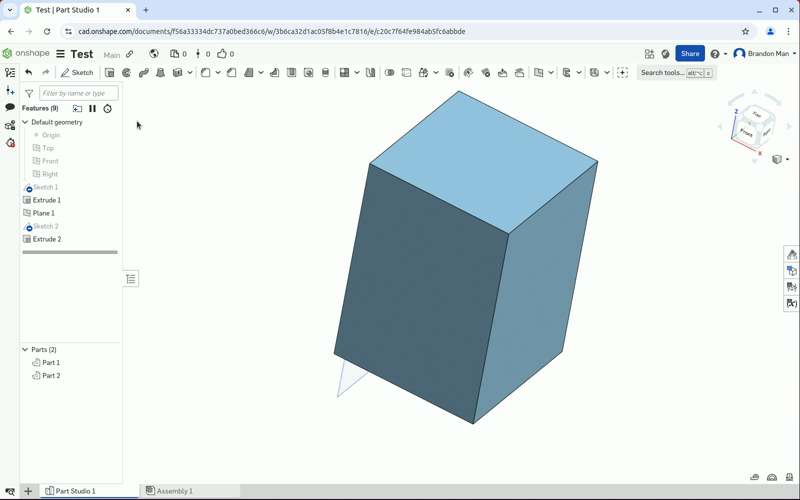
key(left, 2)
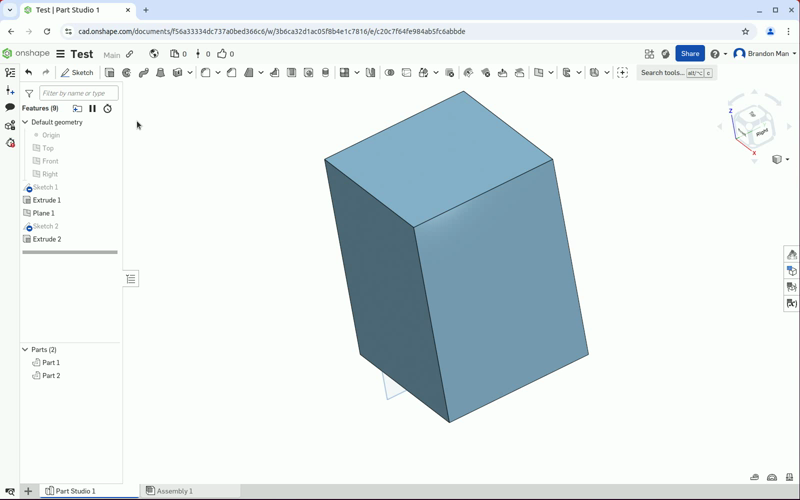
mouse_move(73, 189)
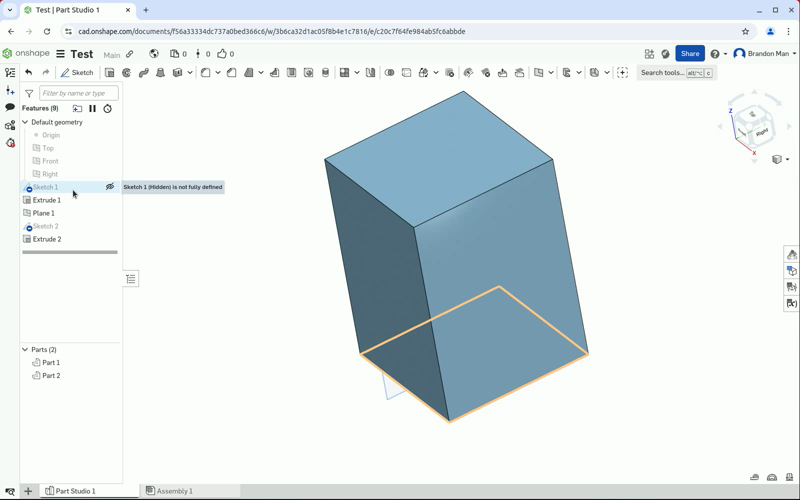
click(73, 189)